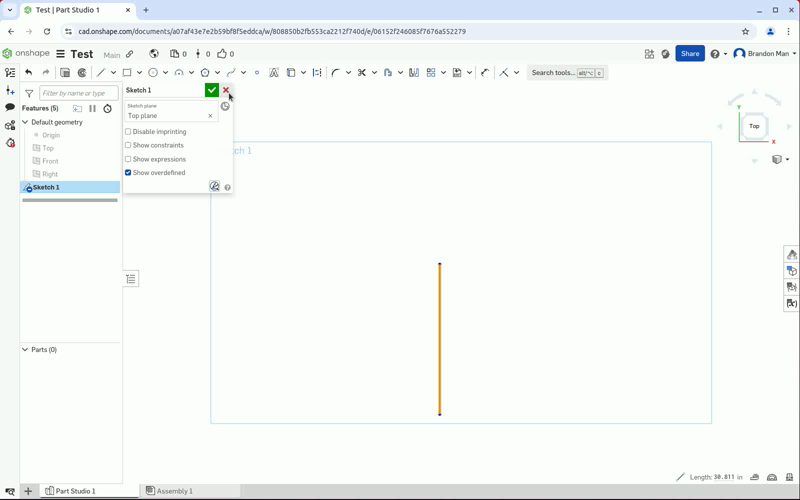
key(shift+h)
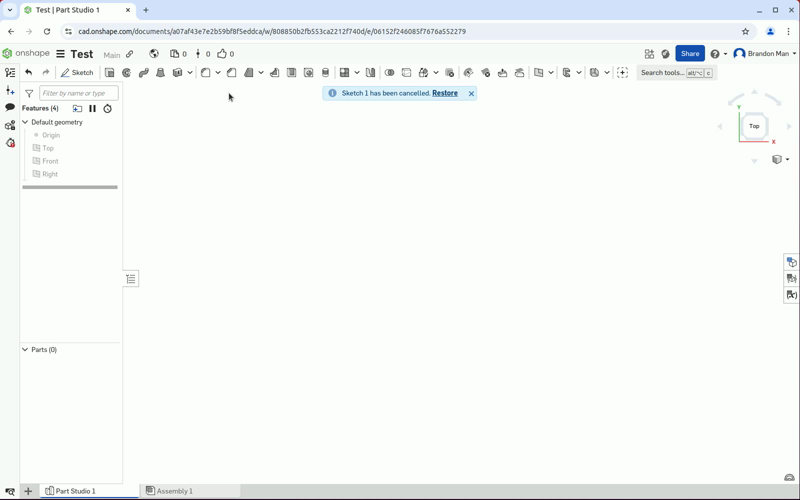
mouse_move(73, 352)
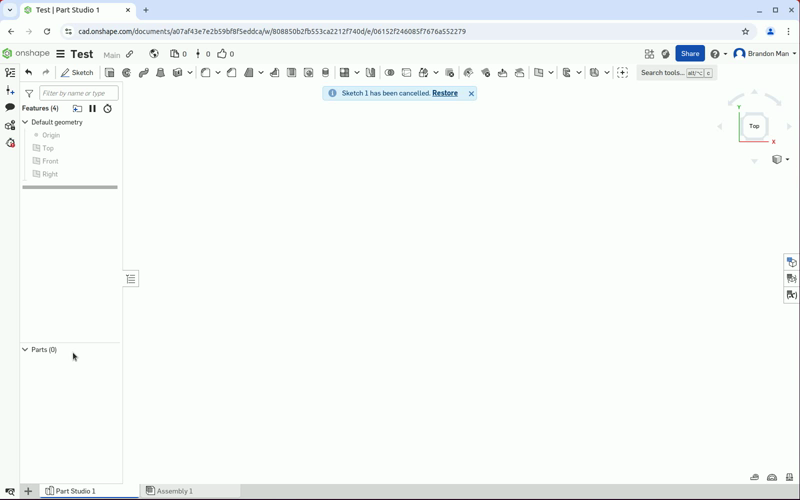
key(y)
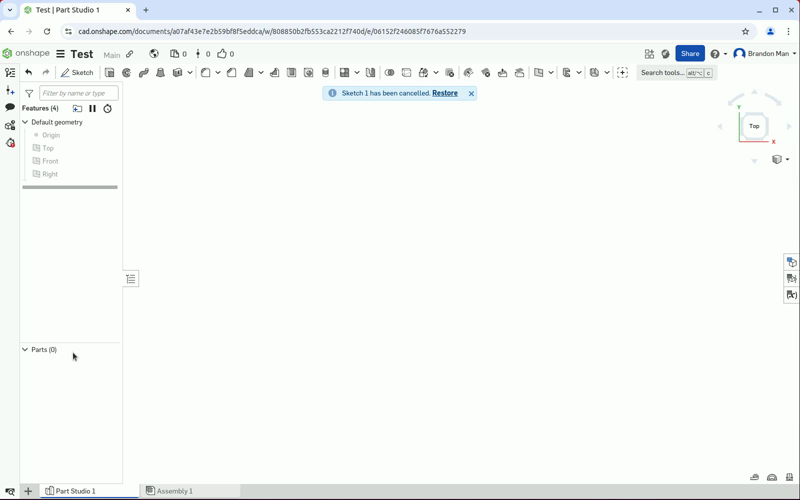
key(shift+p)
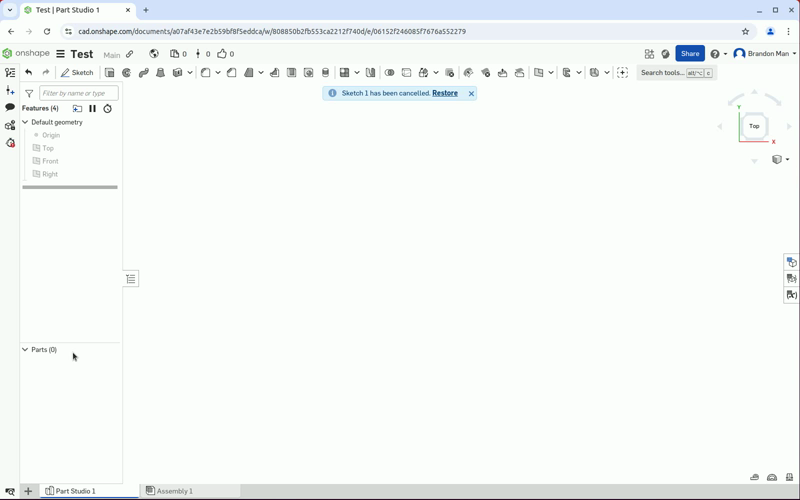
key(space)
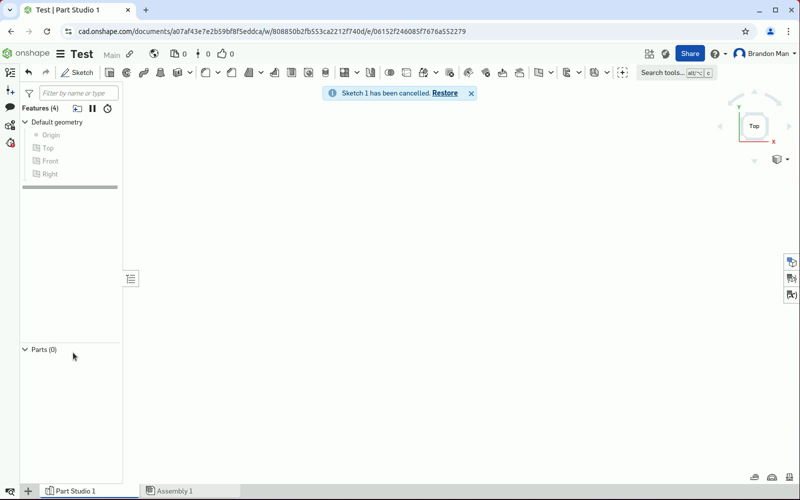
key_down(shift)
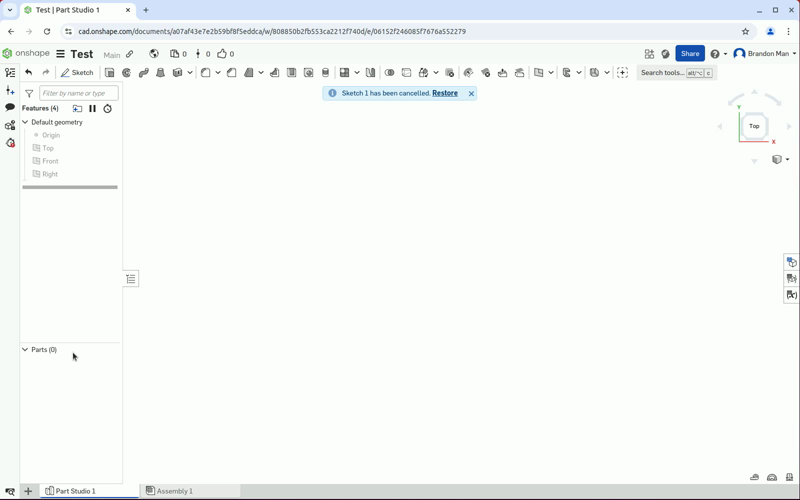
key(up)
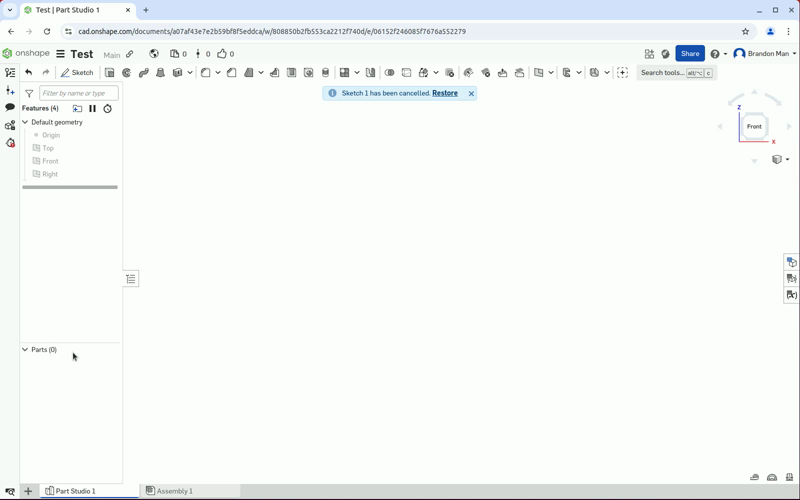
key_up(shift)
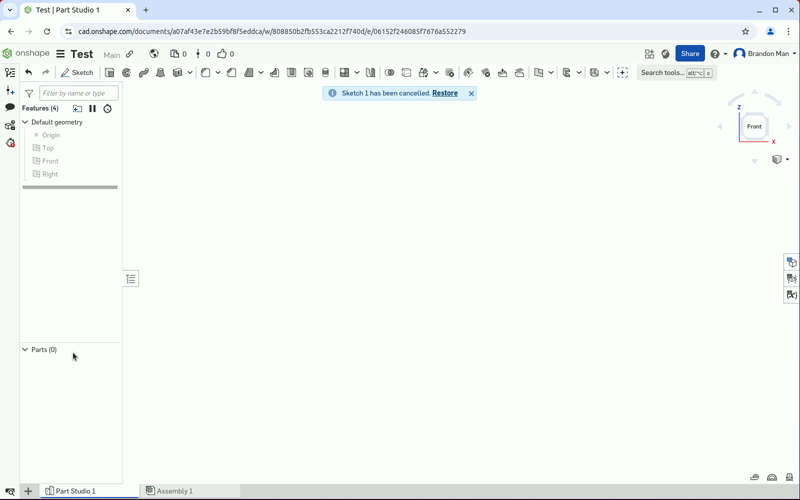
mouse_move(73, 352)
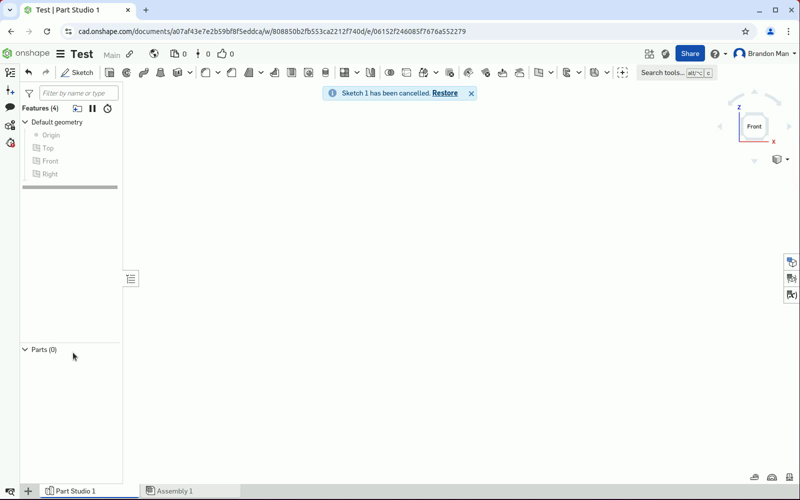
key(shift+y)
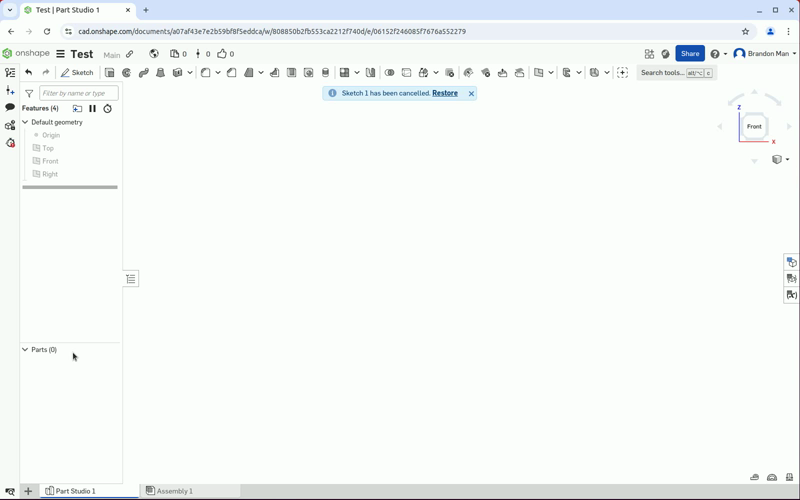
key(shift+s)
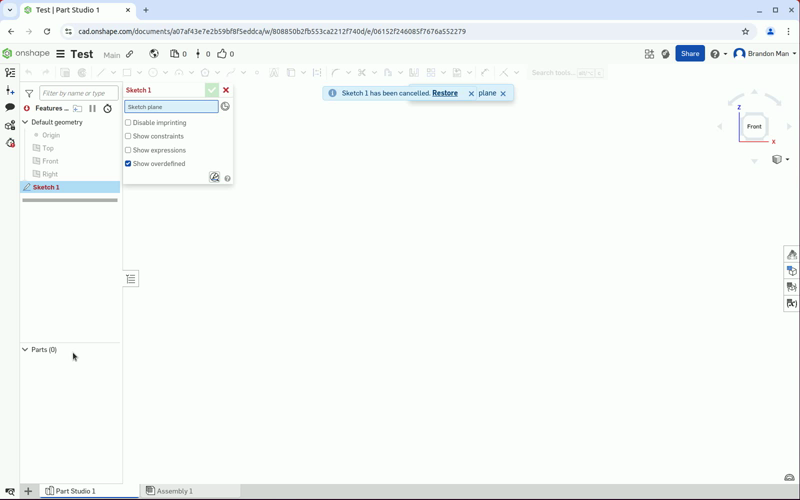
mouse_move(73, 163)
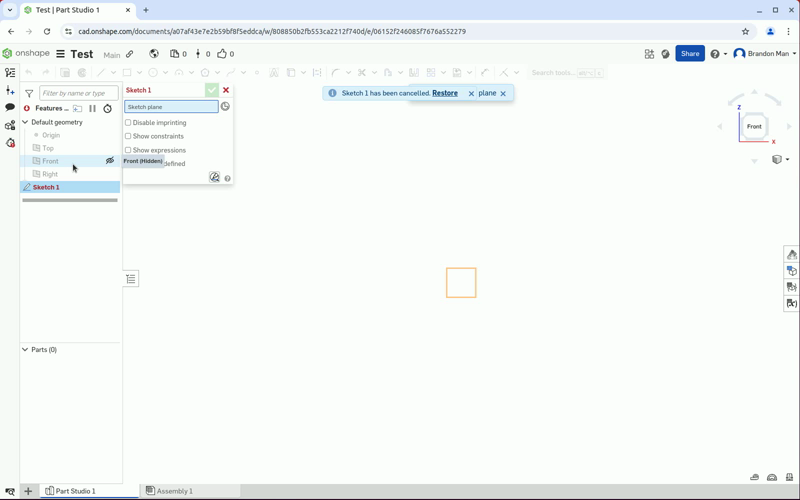
click(73, 163)
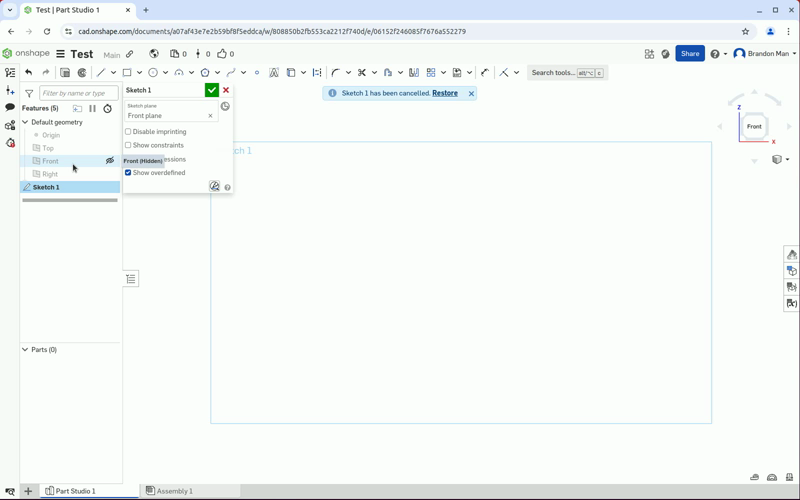
mouse_move(73, 352)
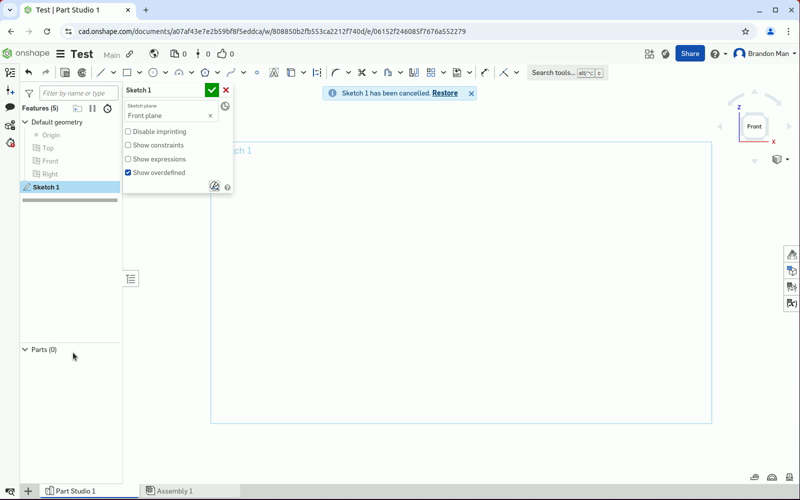
key(y)
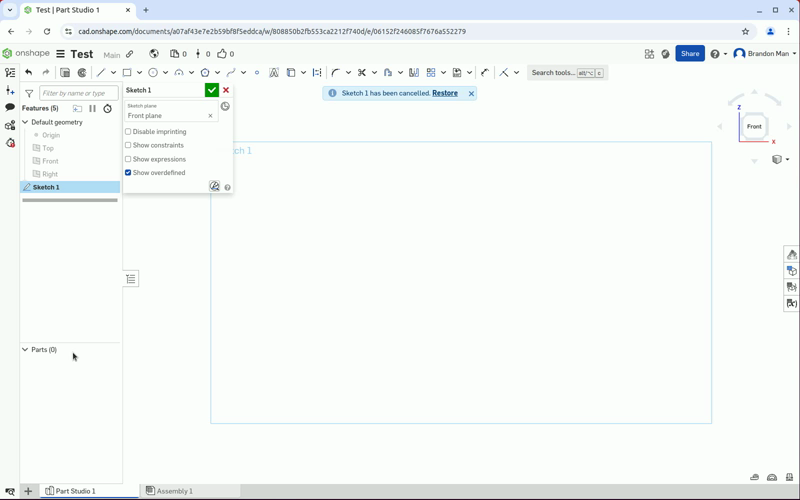
key(l)
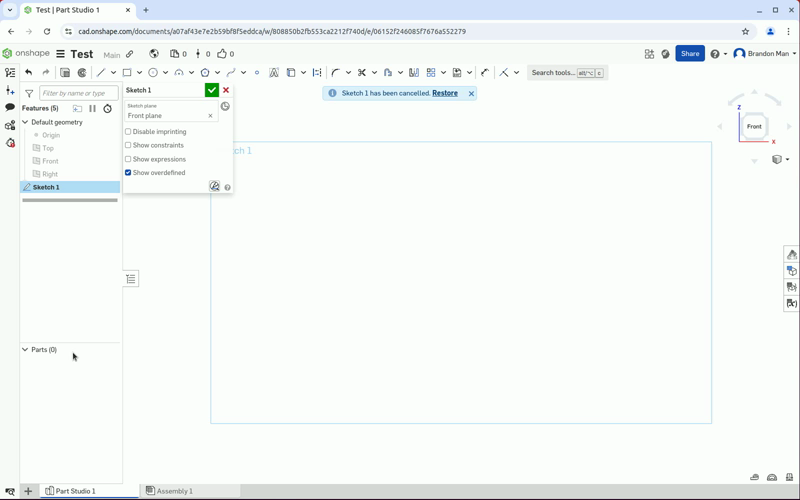
key_down(shift)
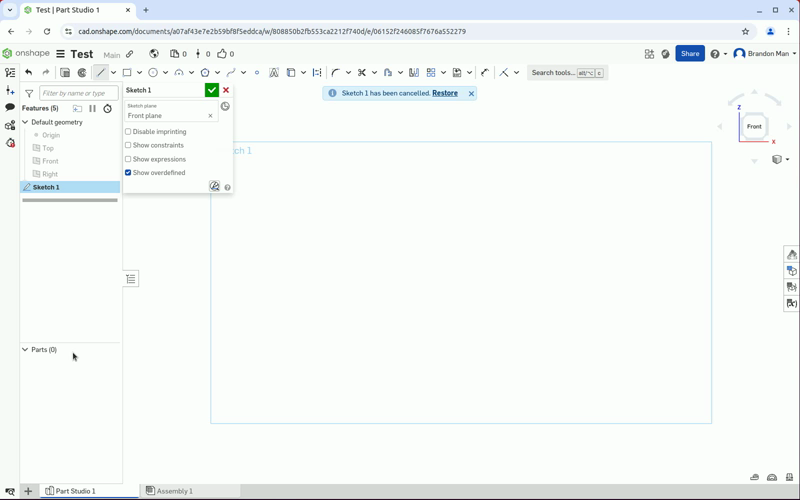
mouse_move(348, 374)
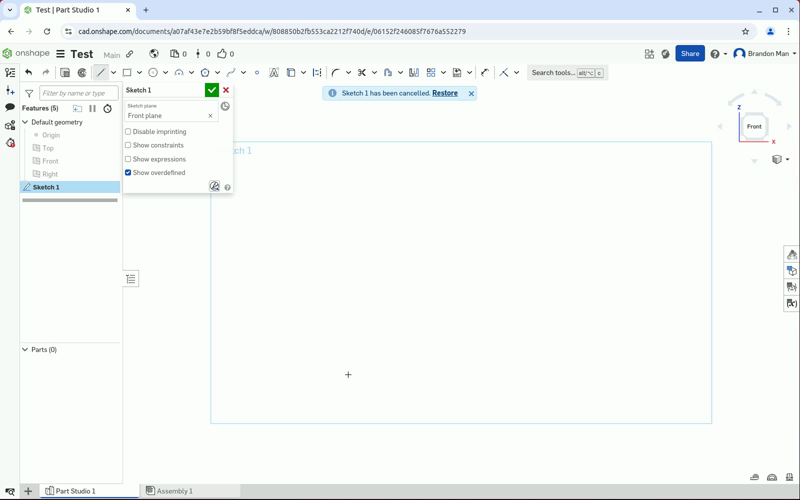
click(348, 374)
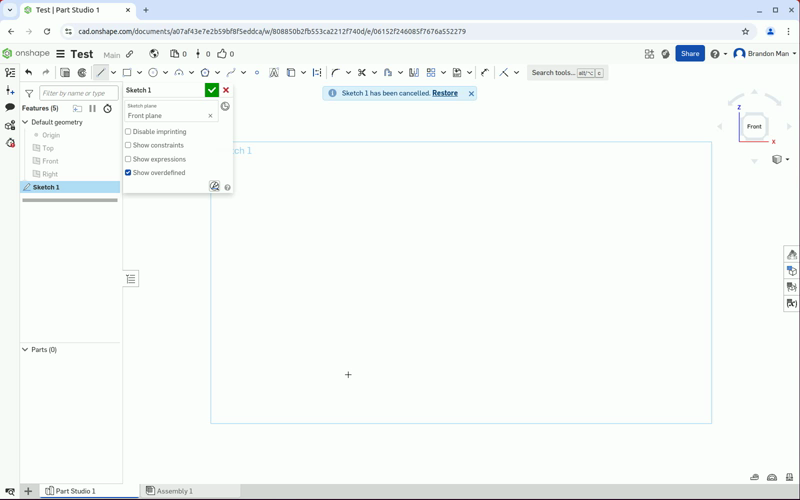
key_up(shift)
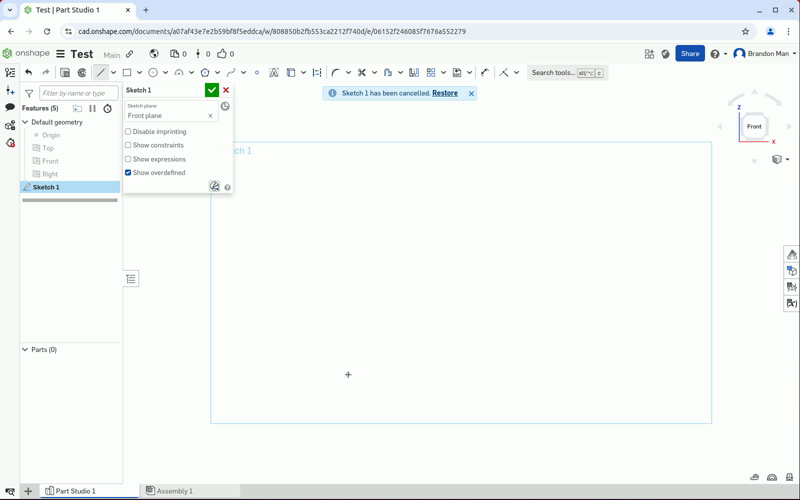
key_down(shift)
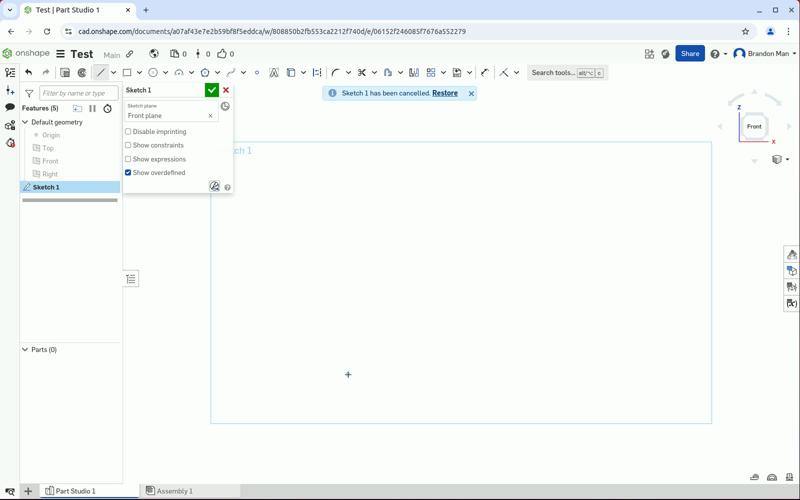
mouse_move(569, 374)
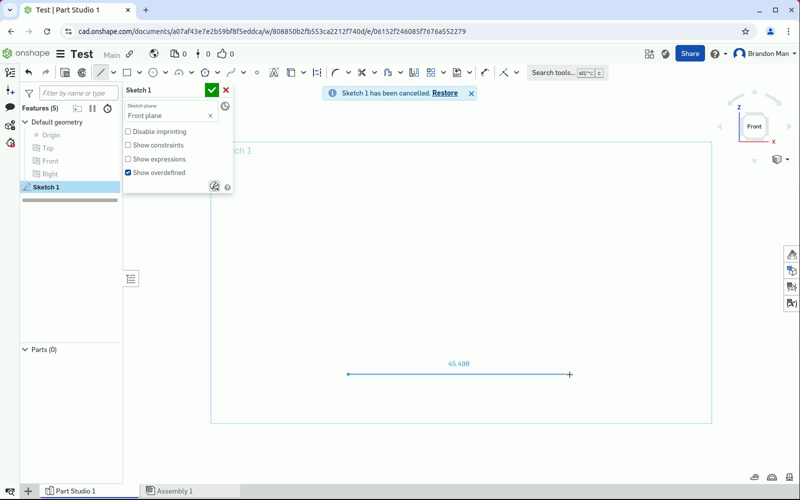
click(569, 374)
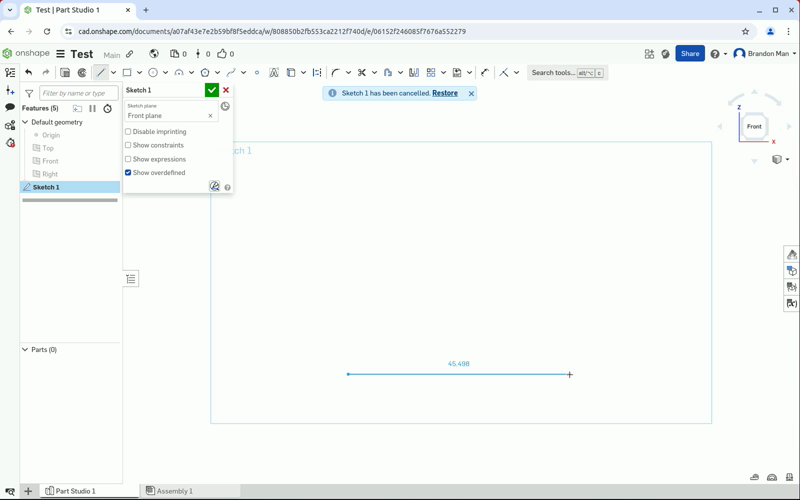
key_up(shift)
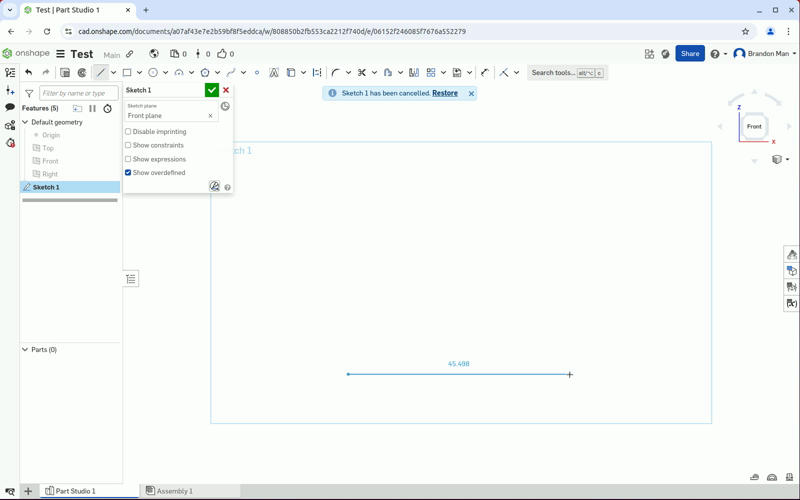
key_down(shift)
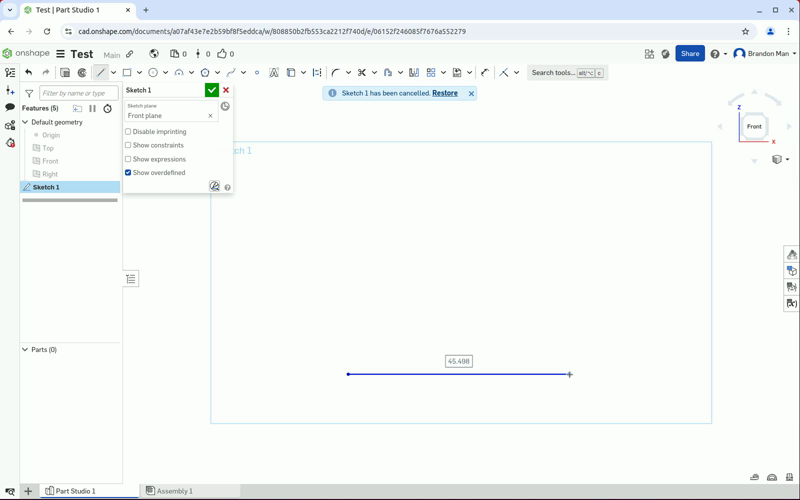
mouse_move(569, 185)
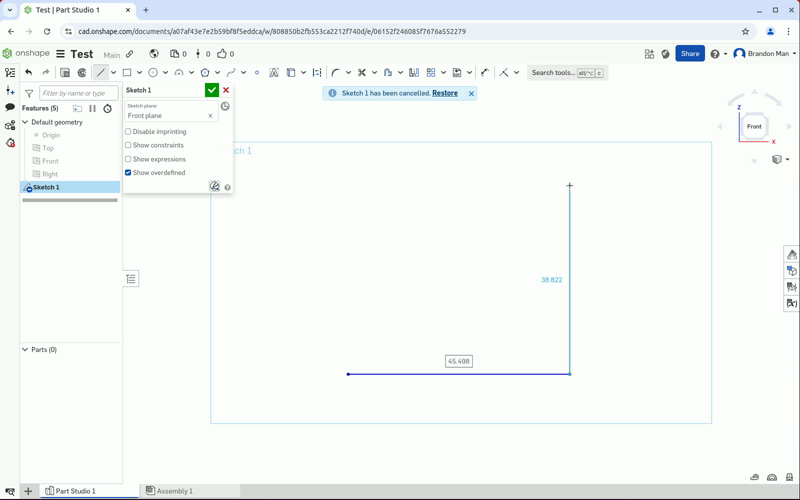
click(569, 185)
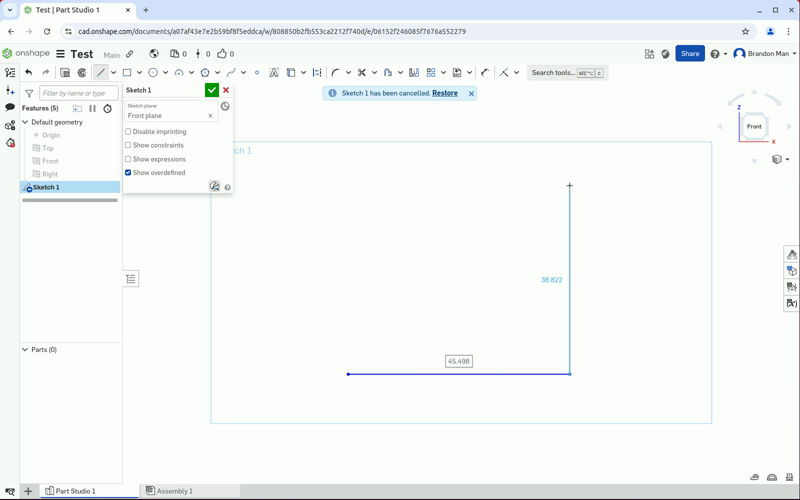
key_up(shift)
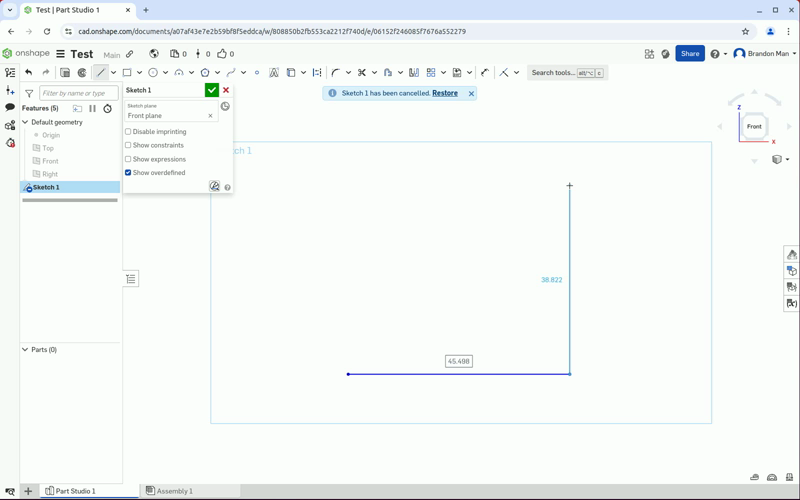
key_down(shift)
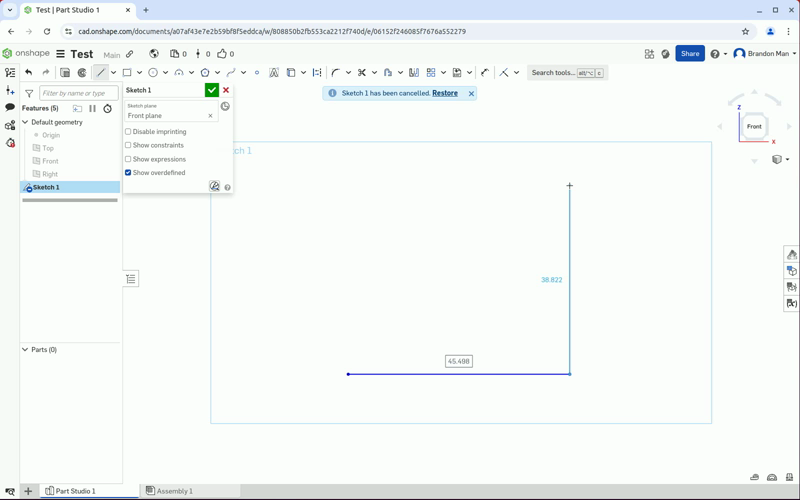
mouse_move(348, 185)
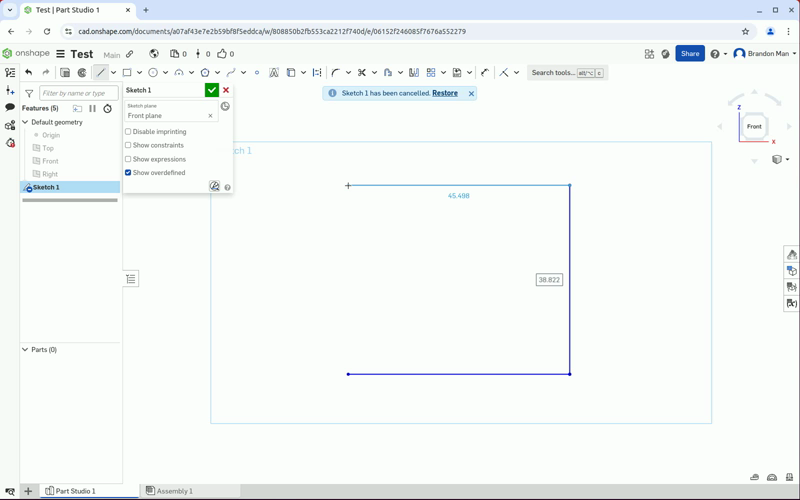
click(348, 185)
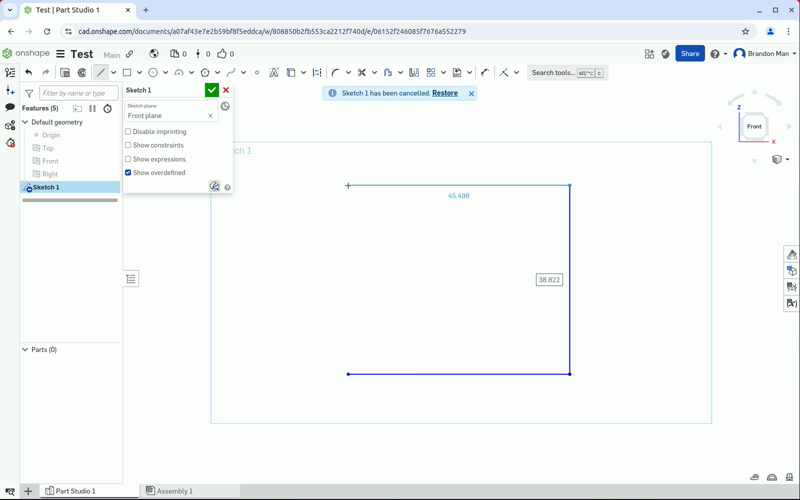
key_up(shift)
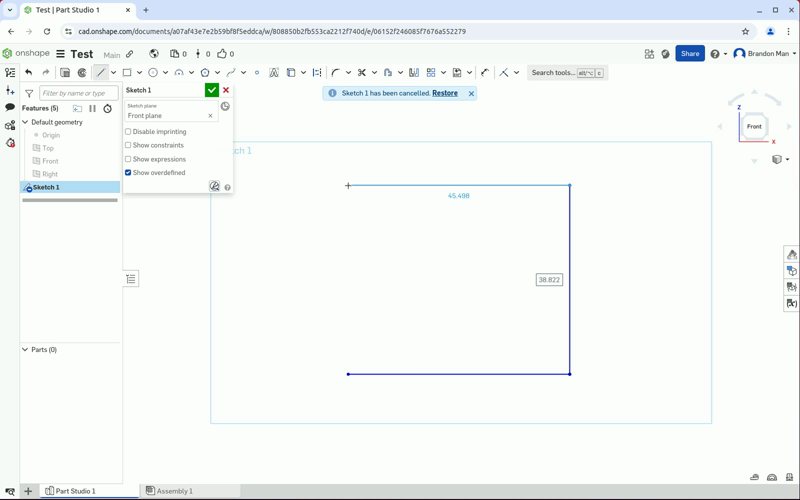
key_down(shift)
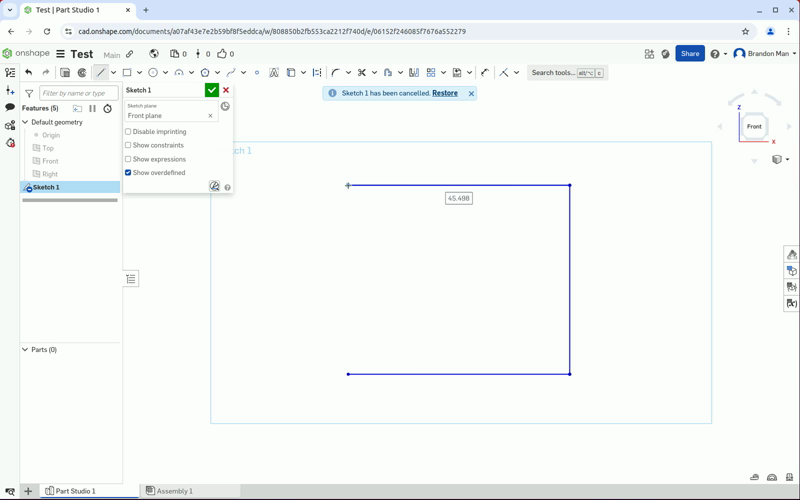
mouse_move(348, 374)
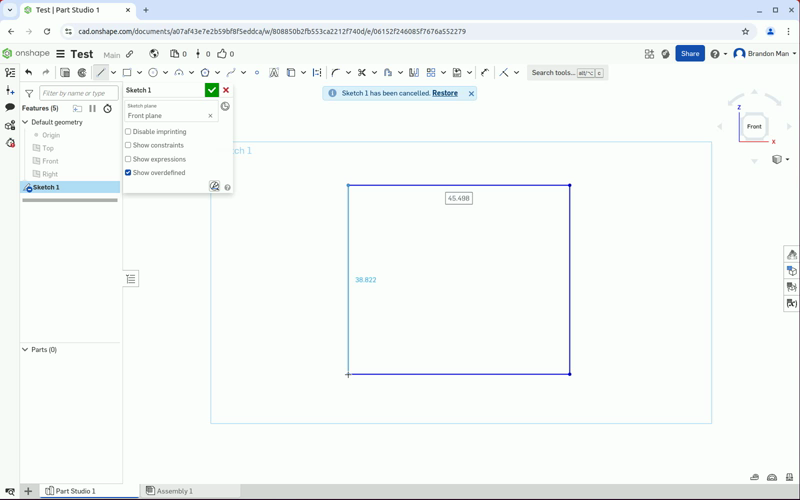
key_up(shift)
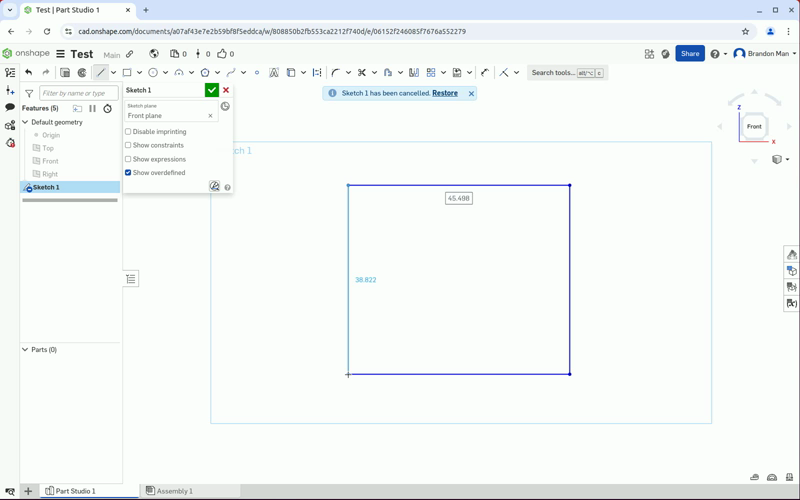
click(348, 374)
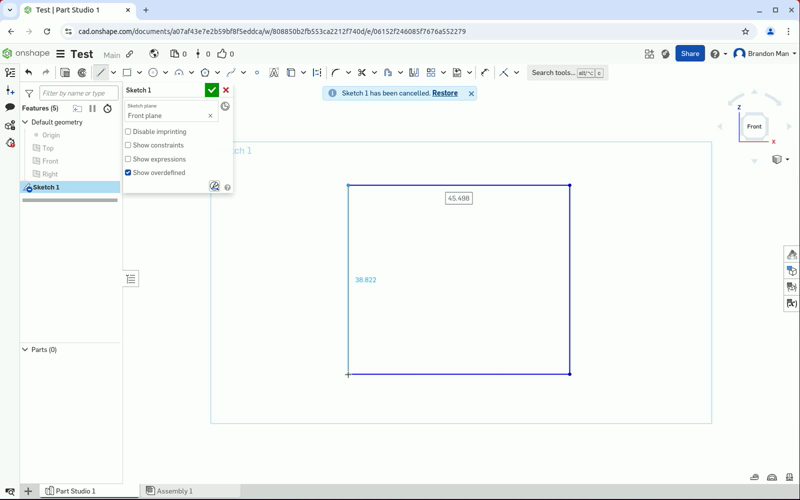
key(esc)
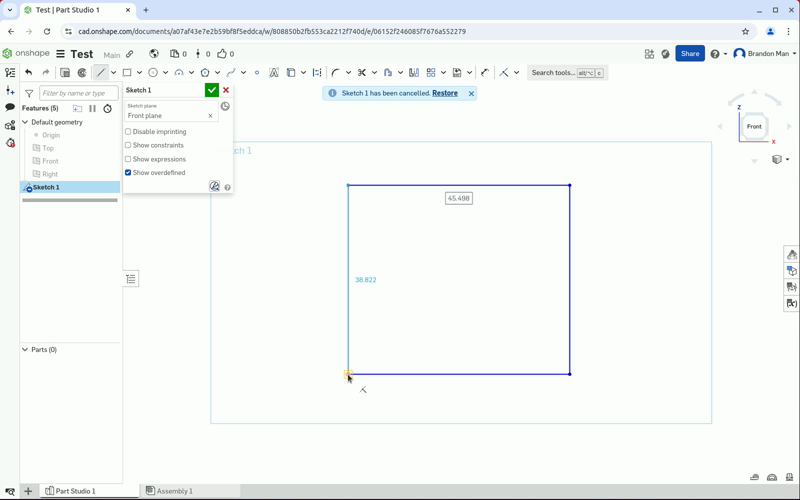
mouse_move(446, 227)
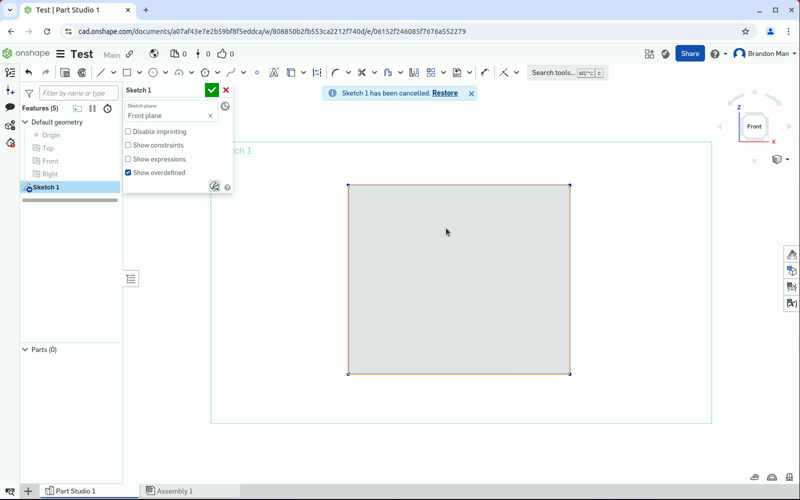
click(446, 227)
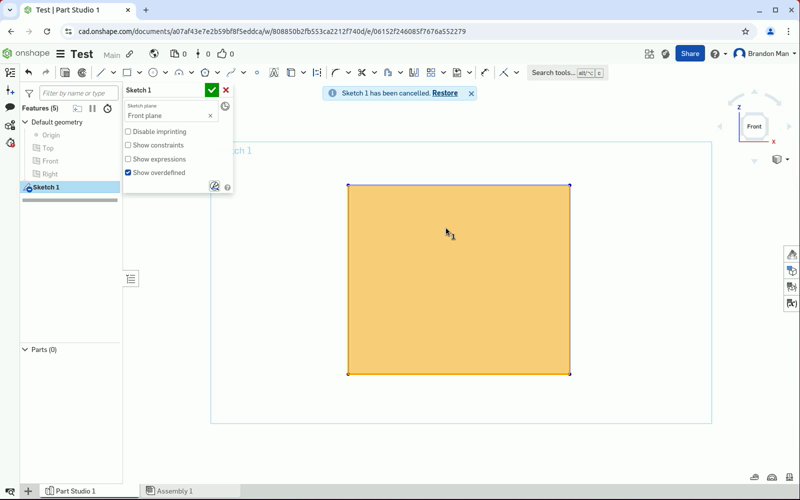
mouse_move(73, 352)
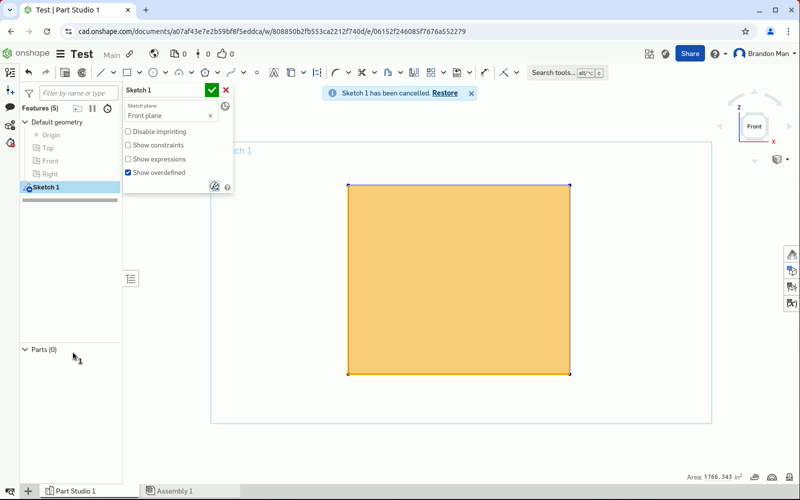
key(shift+y)
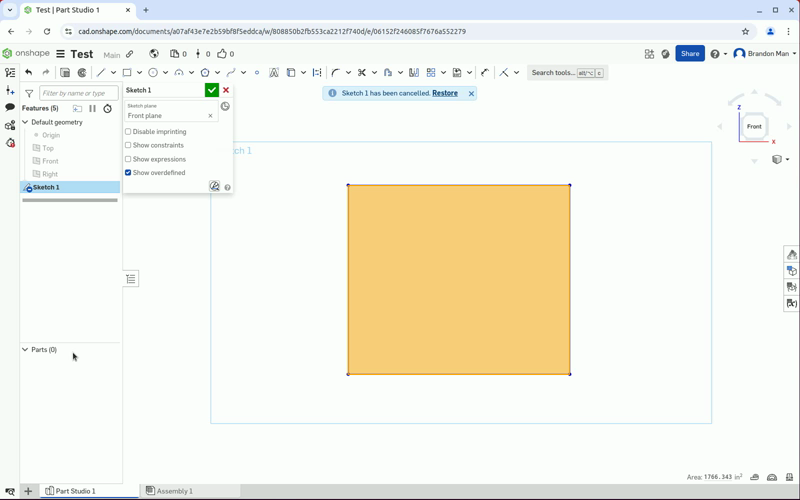
key(shift+e)
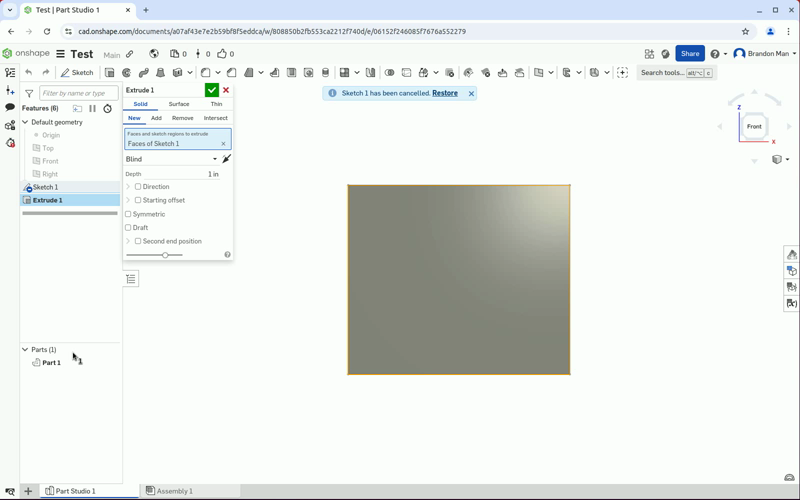
mouse_move(143, 106)
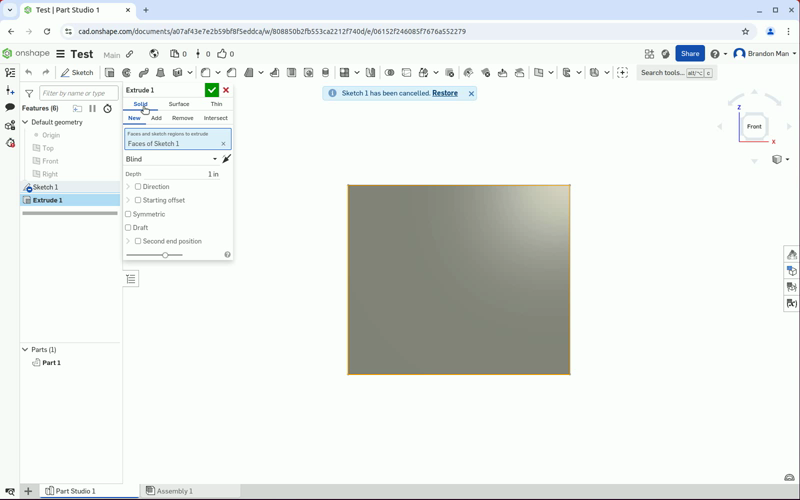
click(143, 106)
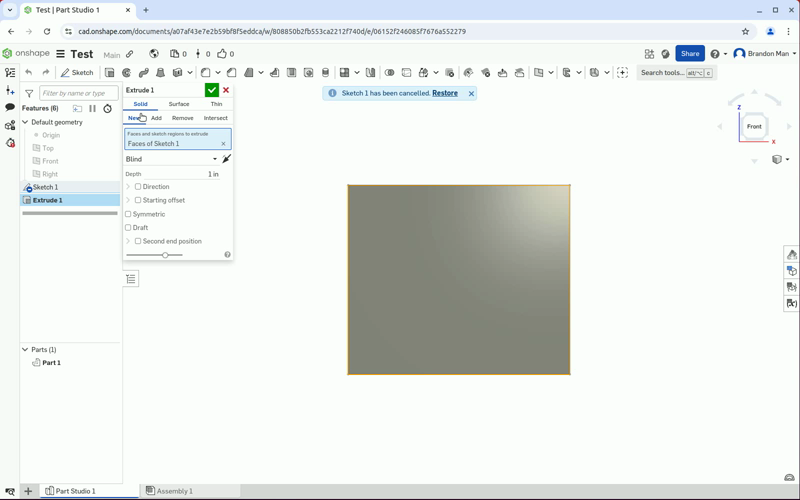
mouse_move(137, 120)
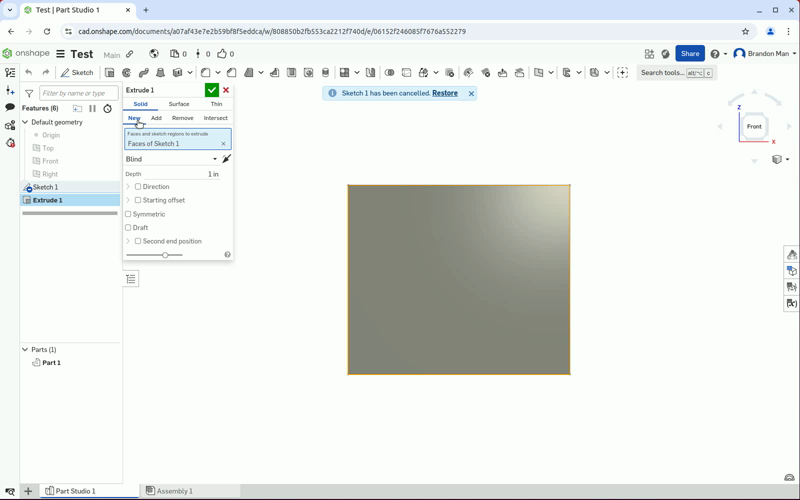
click(137, 120)
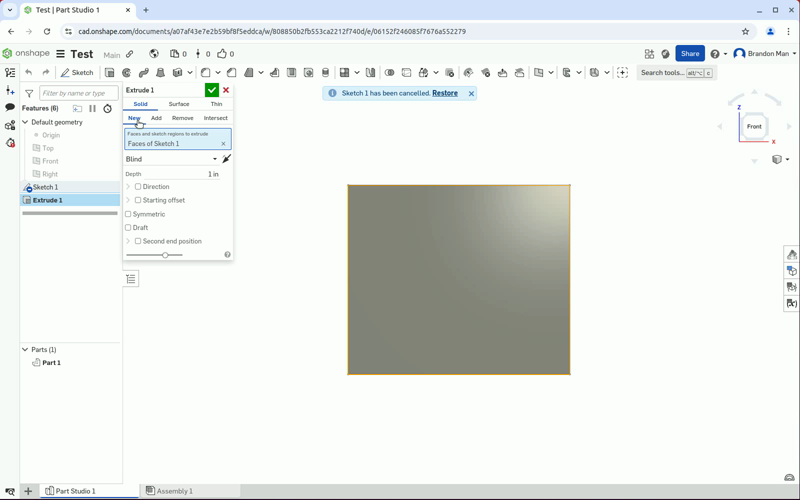
key(tab, 4)
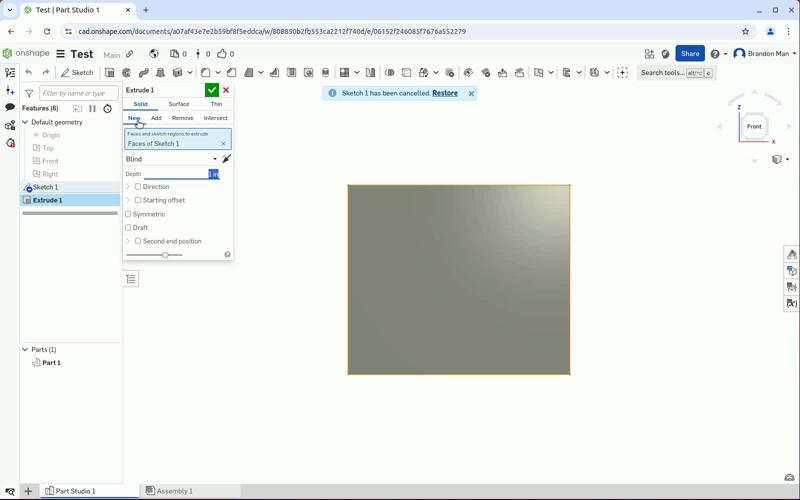
text(2.407)
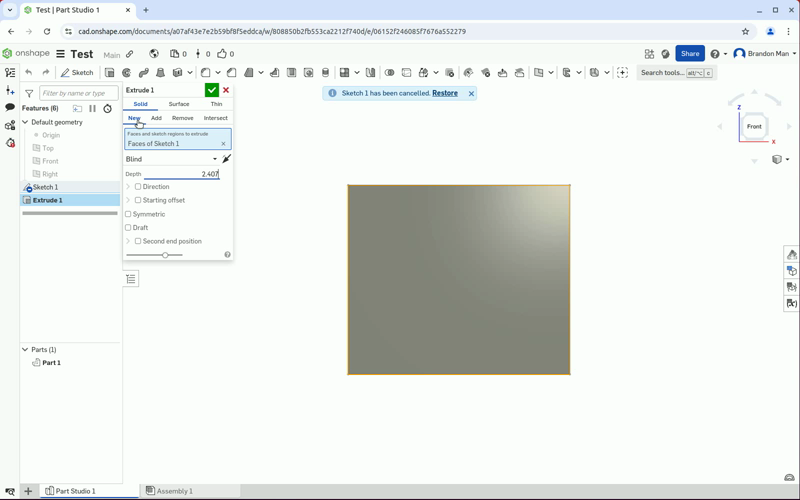
key(enter)
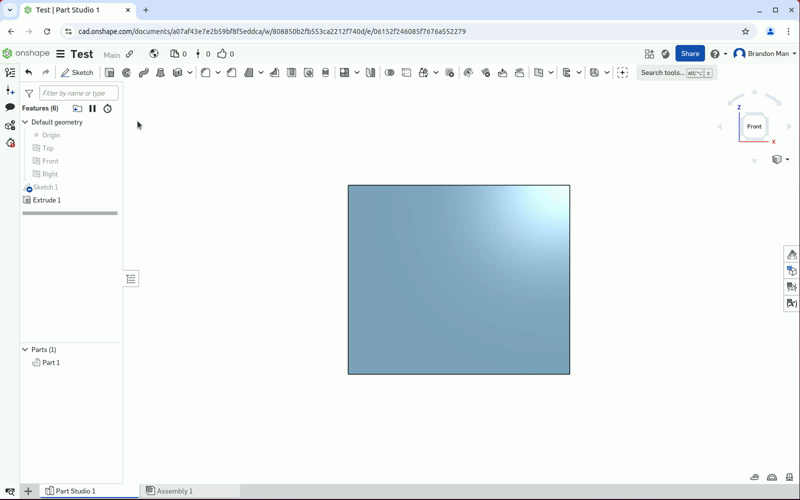
key(shift+h)
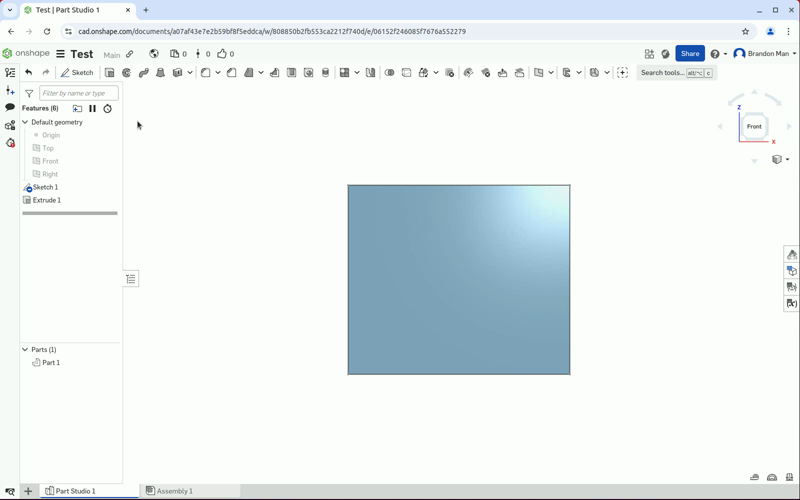
key(shift+h)
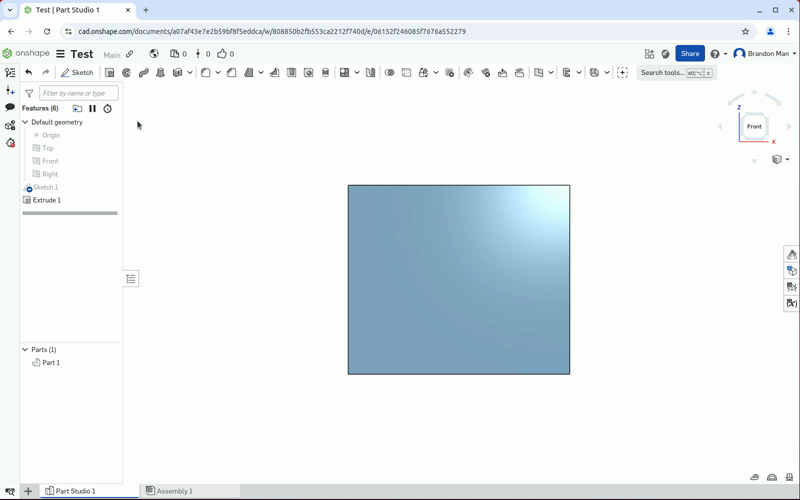
mouse_move(73, 189)
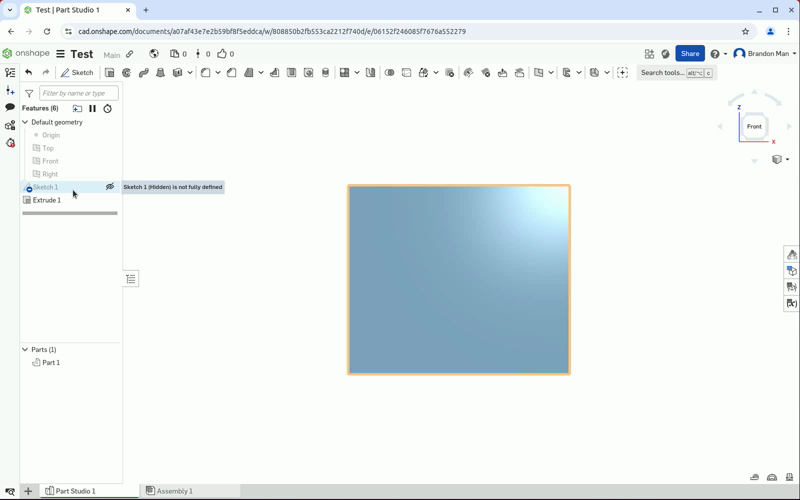
click(73, 189)
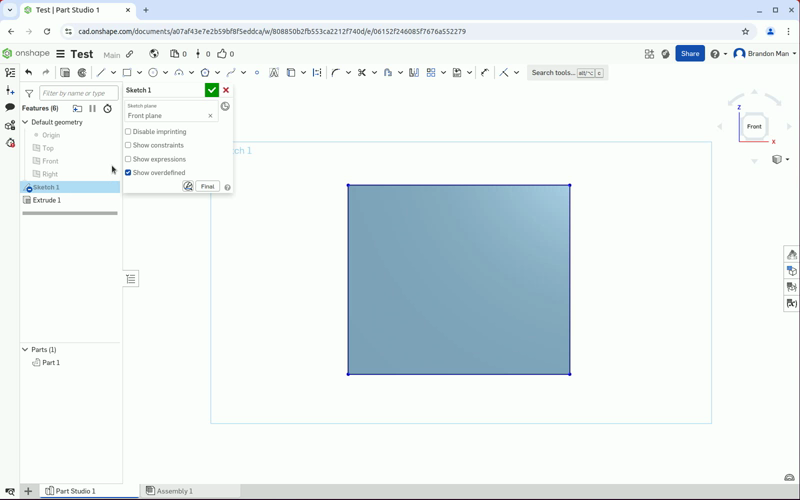
mouse_move(229, 92)
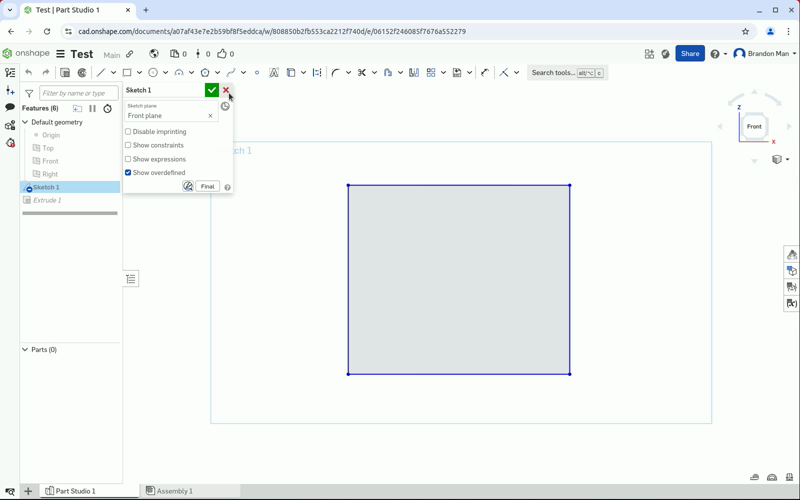
click(229, 92)
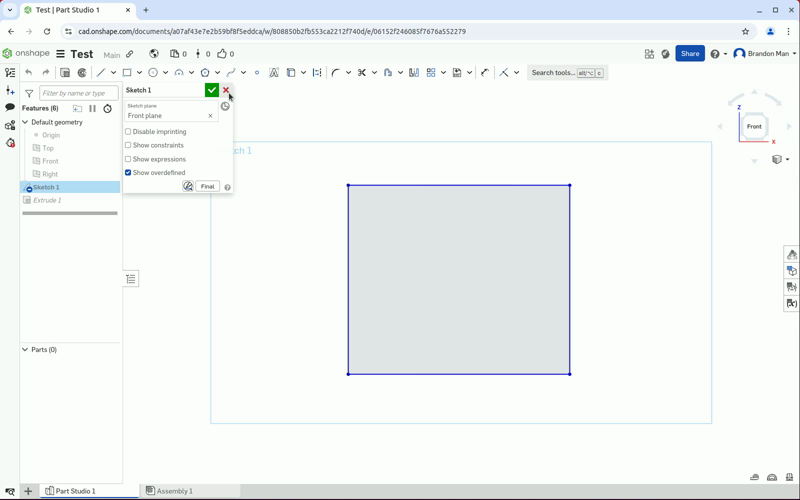
key(shift+s)
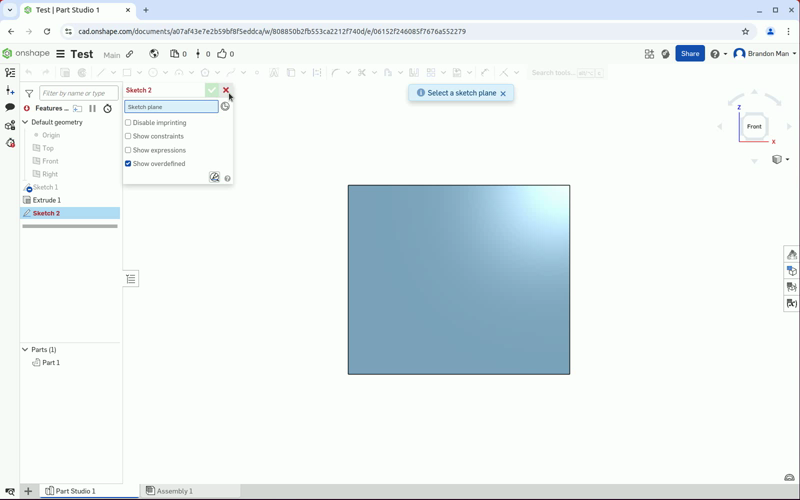
mouse_move(73, 163)
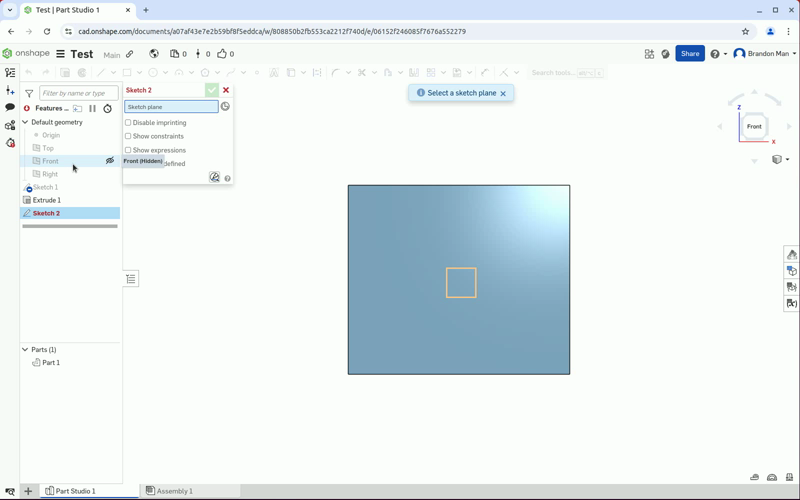
click(73, 163)
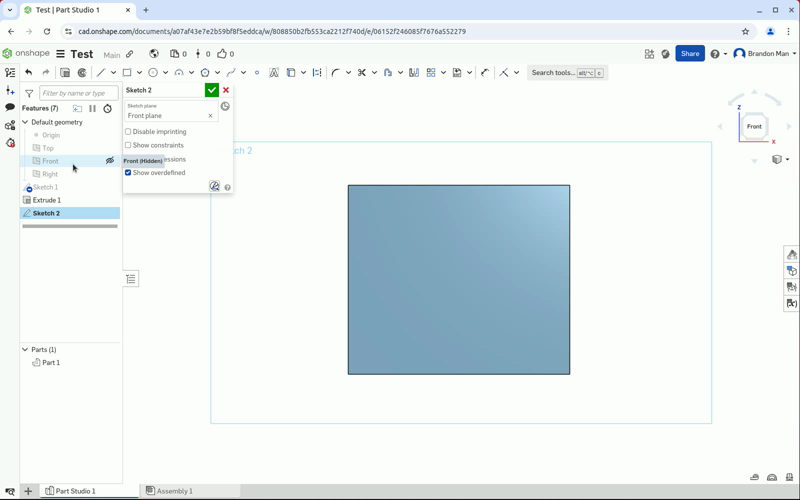
mouse_move(73, 352)
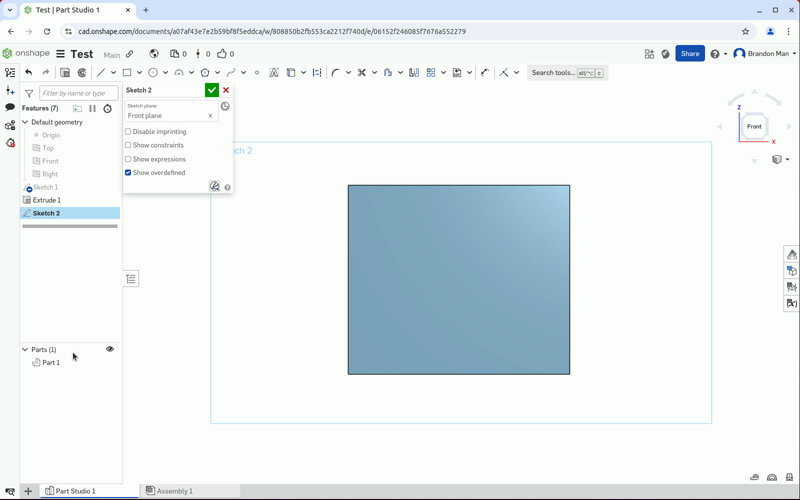
key(y)
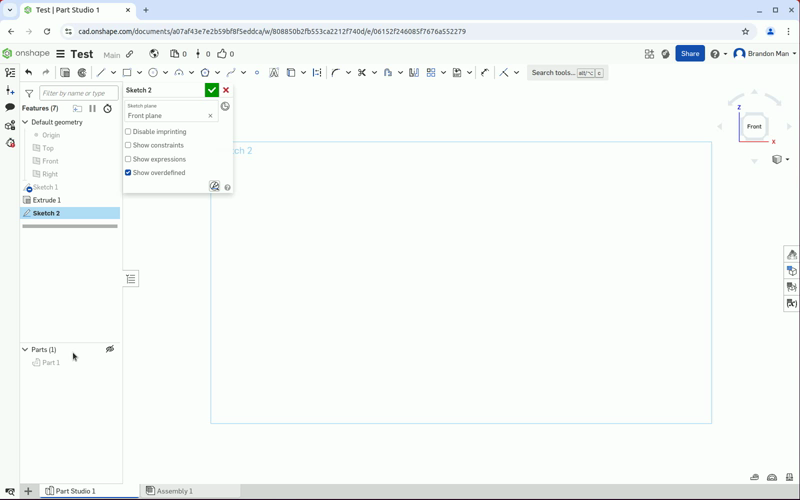
key(l)
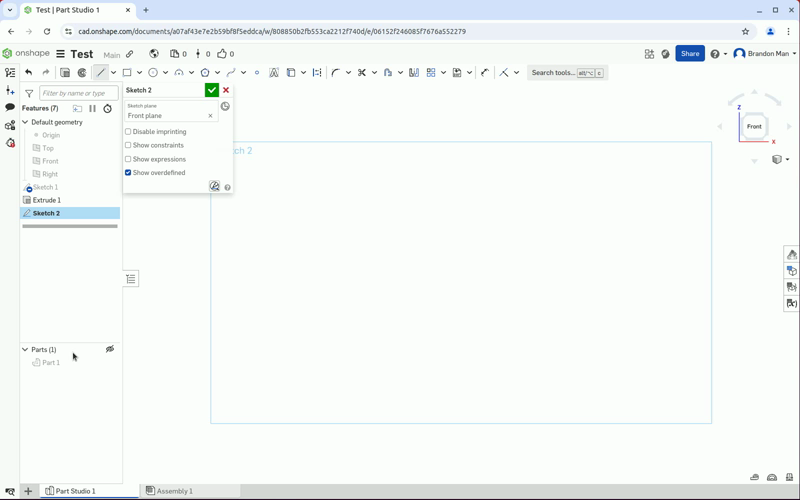
key_down(shift)
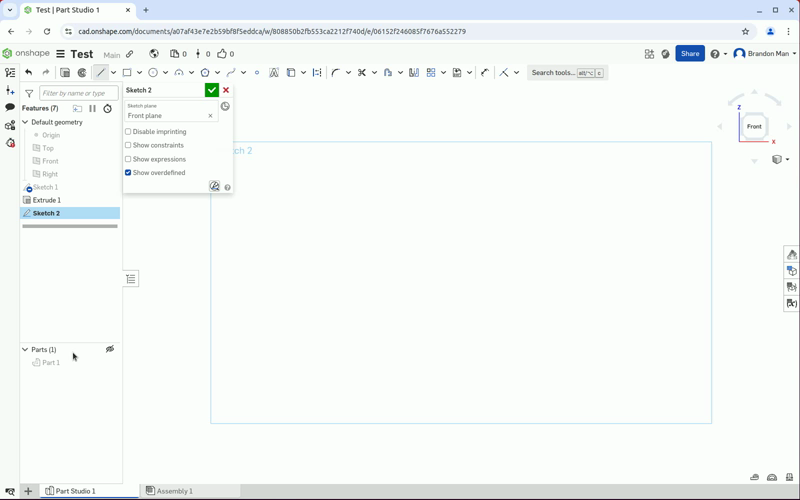
mouse_move(348, 374)
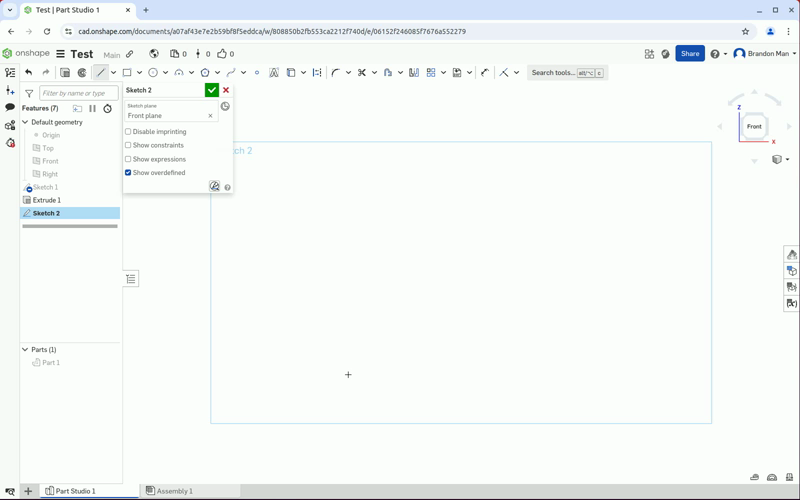
click(348, 374)
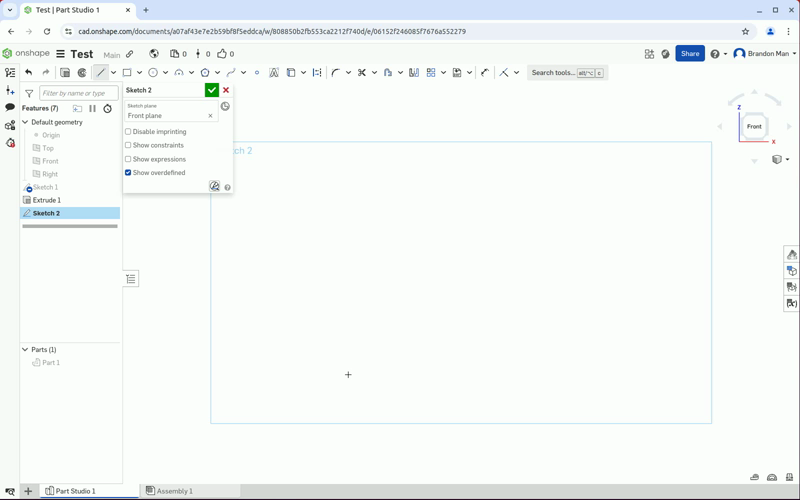
key_up(shift)
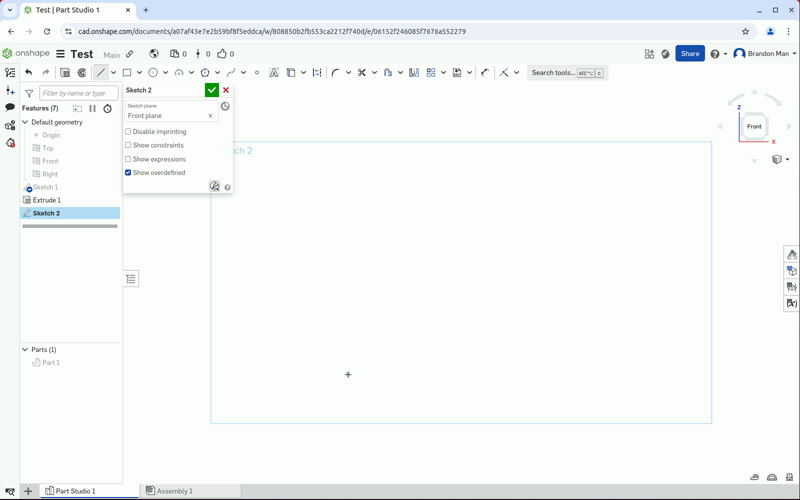
key_down(shift)
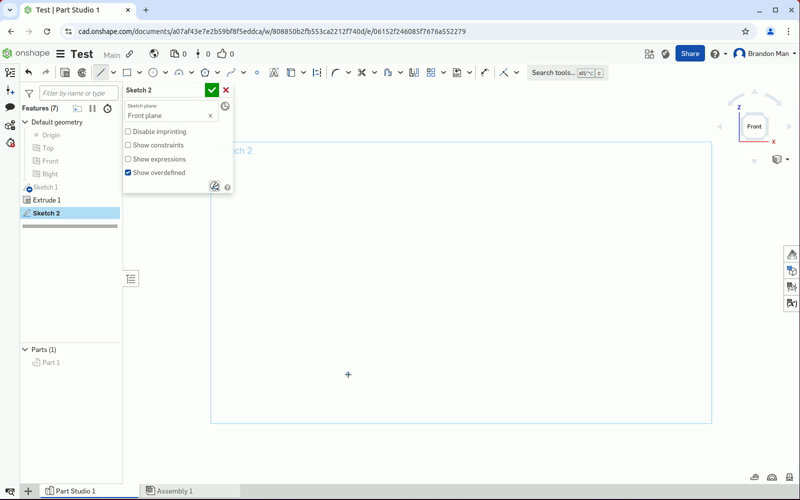
mouse_move(569, 374)
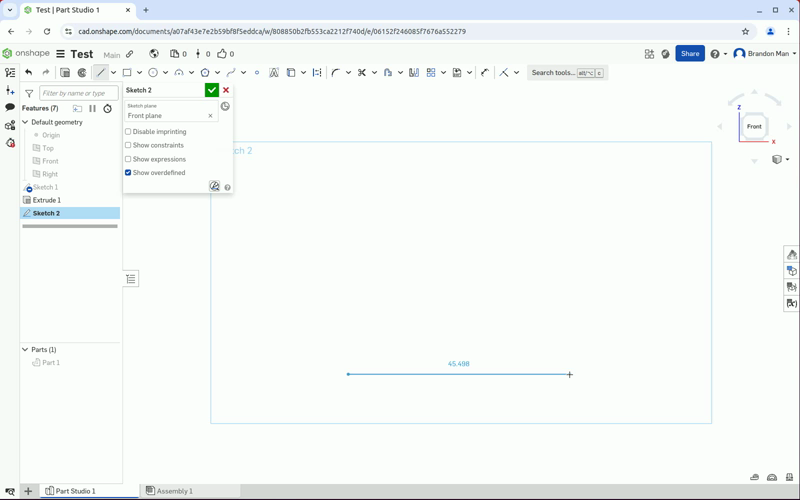
click(569, 374)
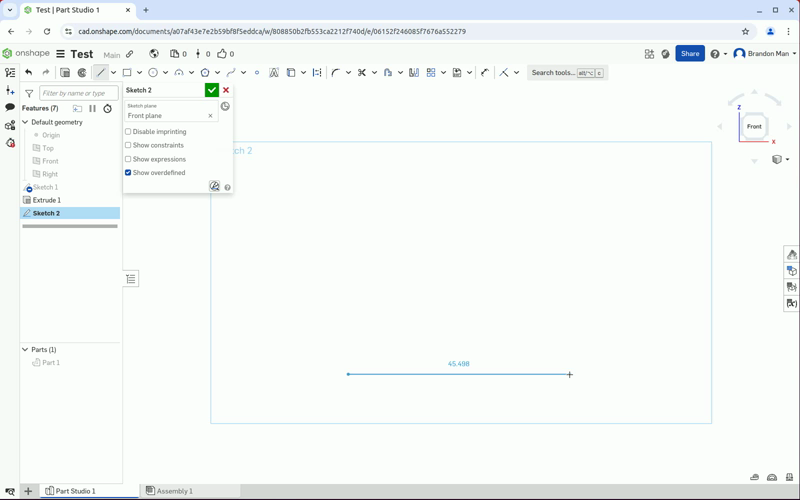
key_up(shift)
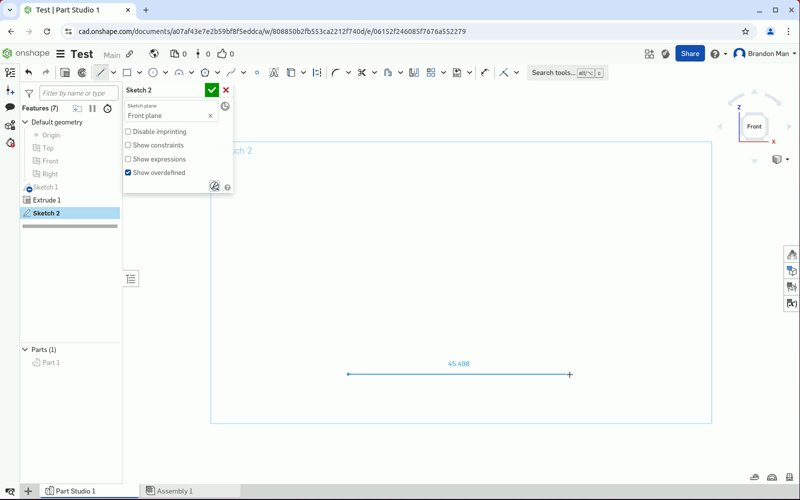
key_down(shift)
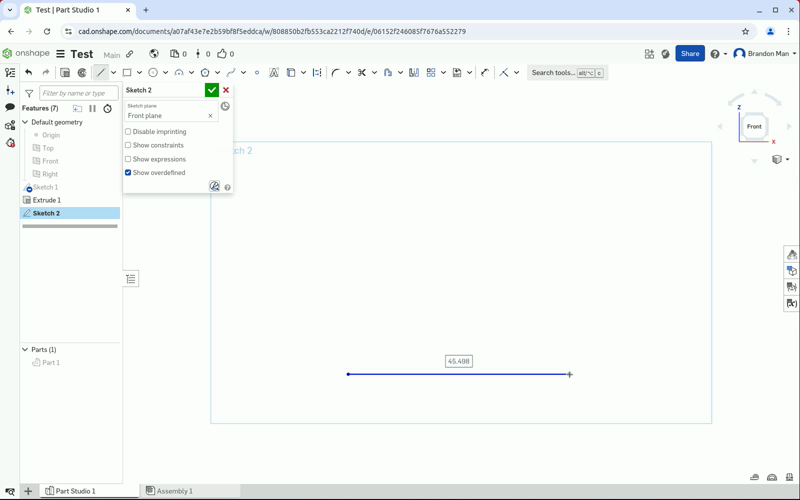
mouse_move(569, 185)
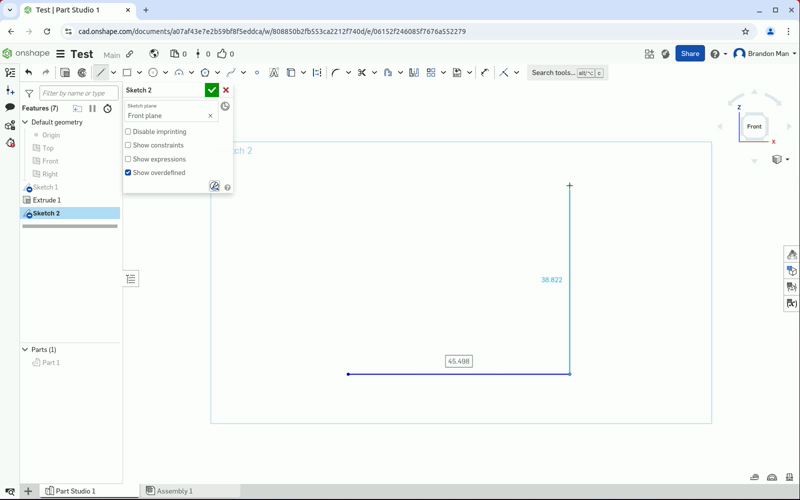
click(569, 185)
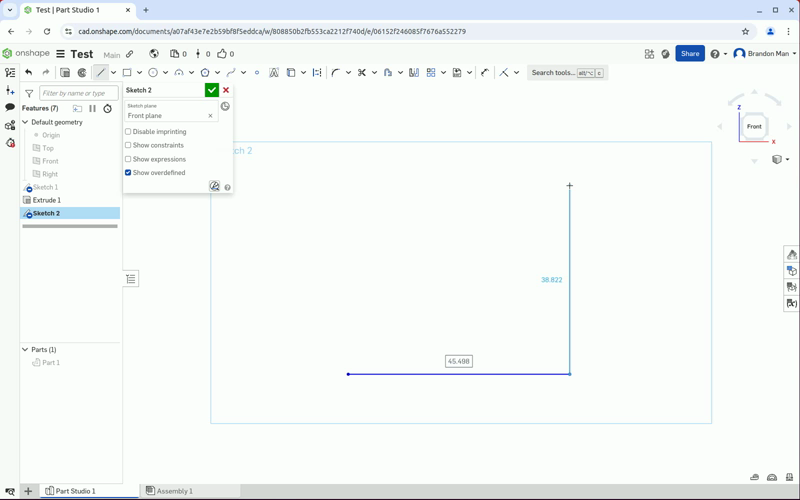
key_up(shift)
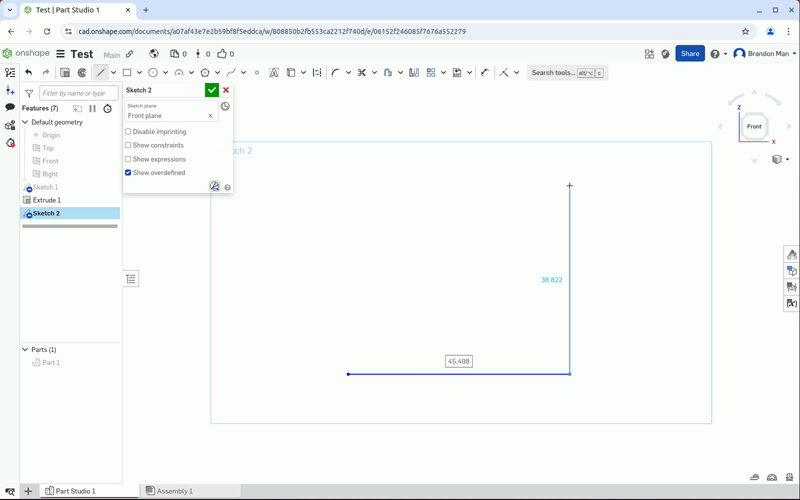
key_down(shift)
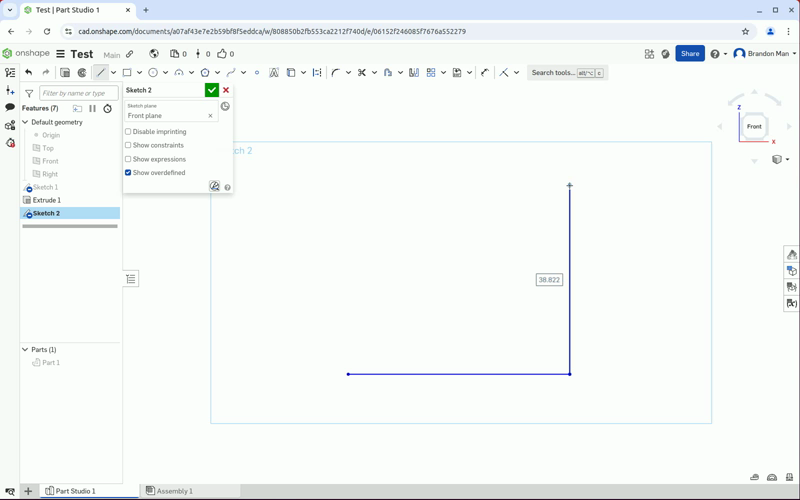
mouse_move(348, 185)
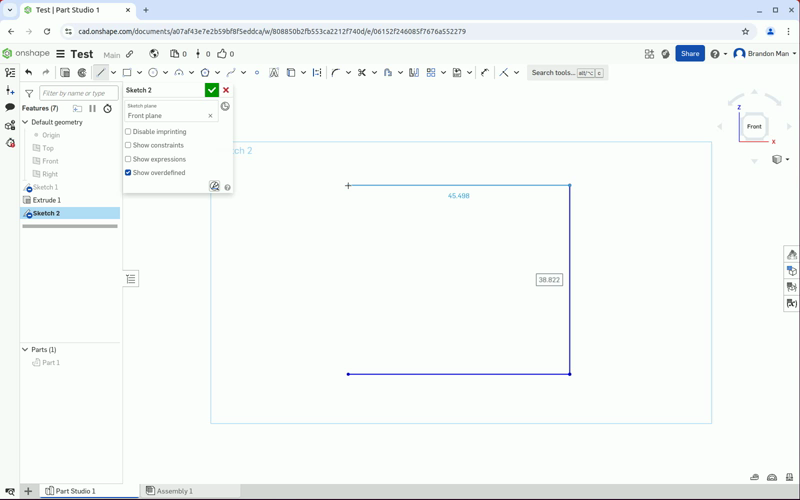
click(348, 185)
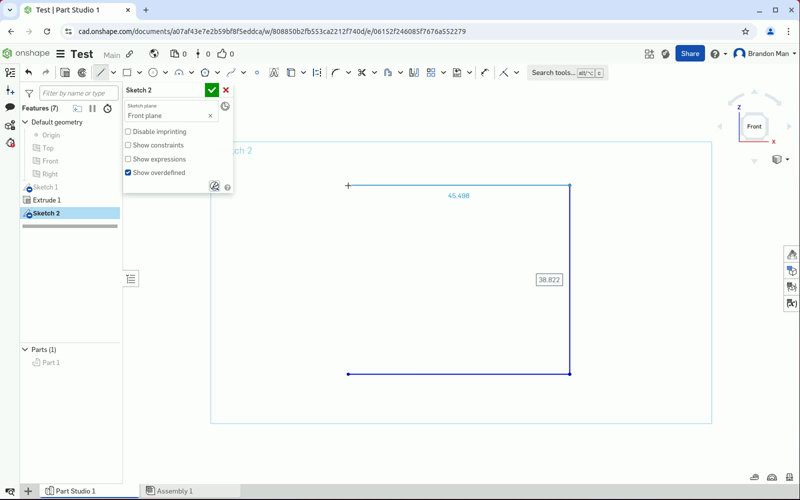
key_up(shift)
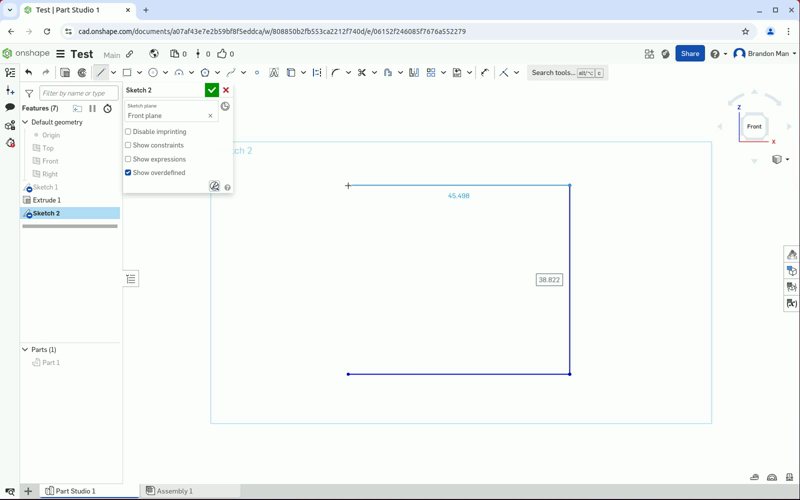
key_down(shift)
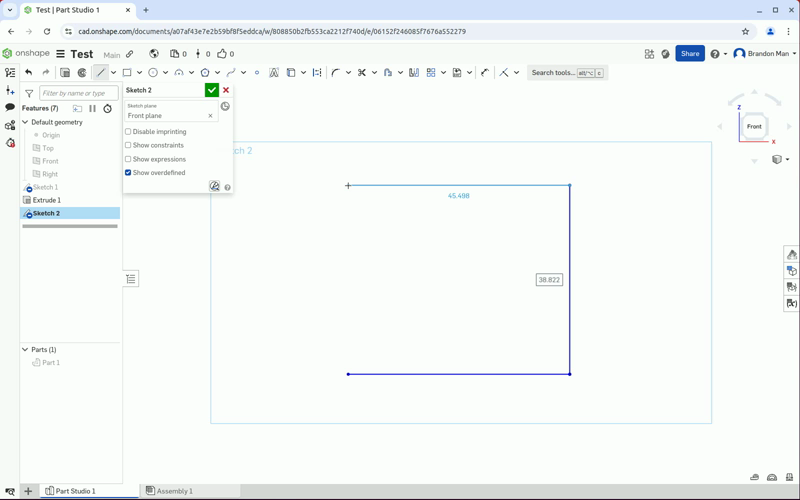
mouse_move(348, 374)
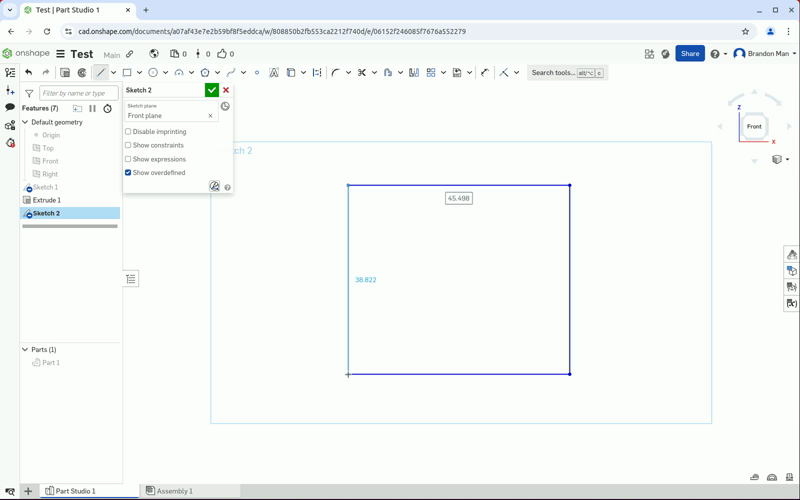
key_up(shift)
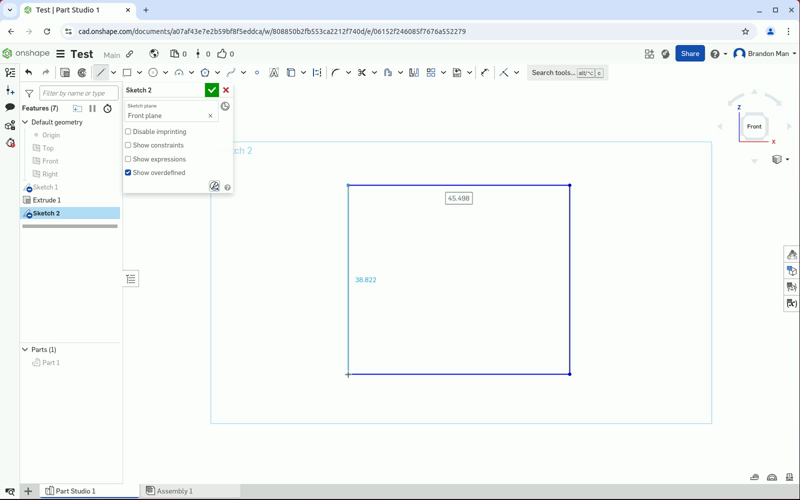
click(348, 374)
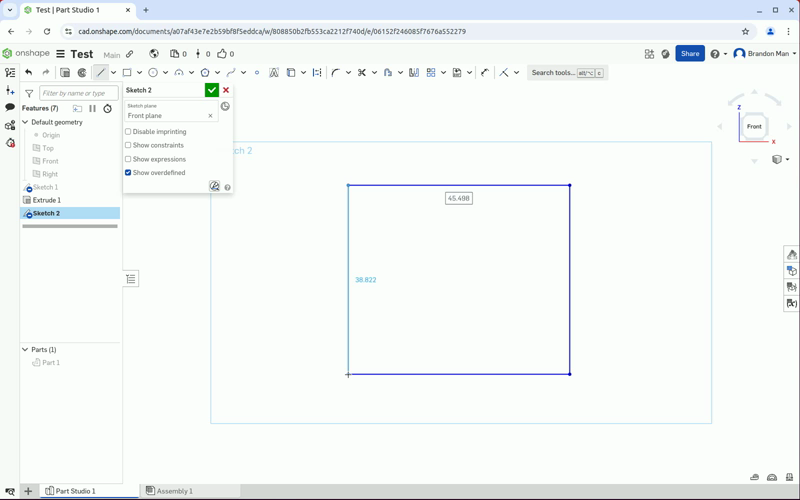
key(esc)
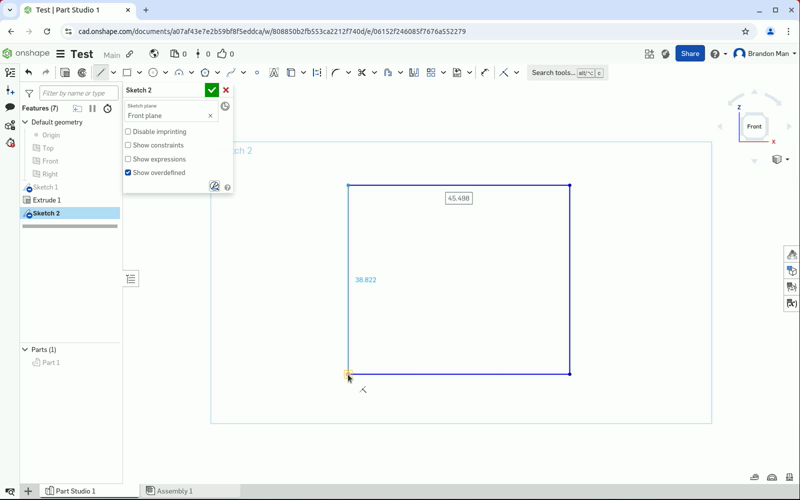
mouse_move(540, 334)
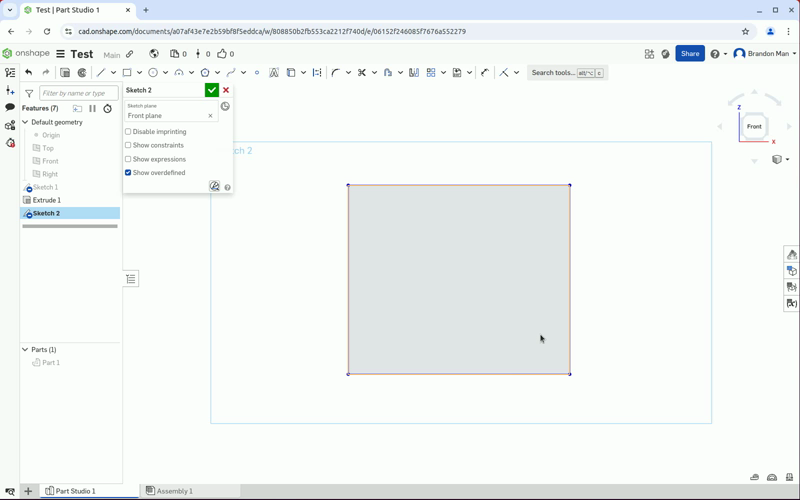
click(540, 334)
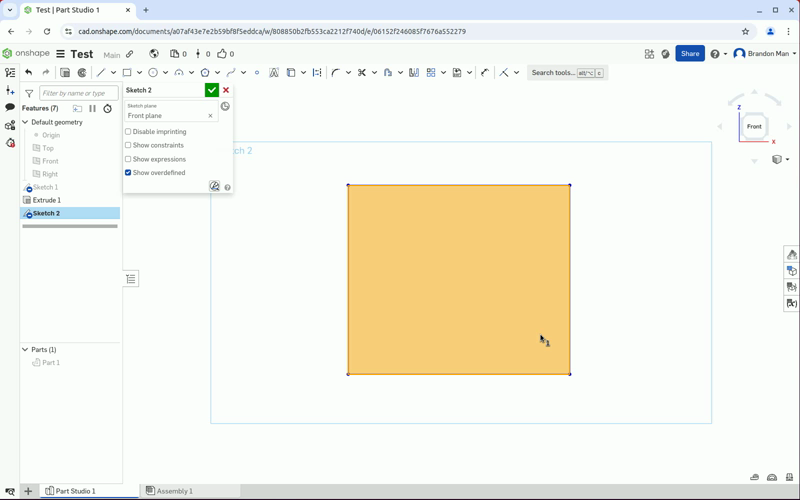
mouse_move(73, 352)
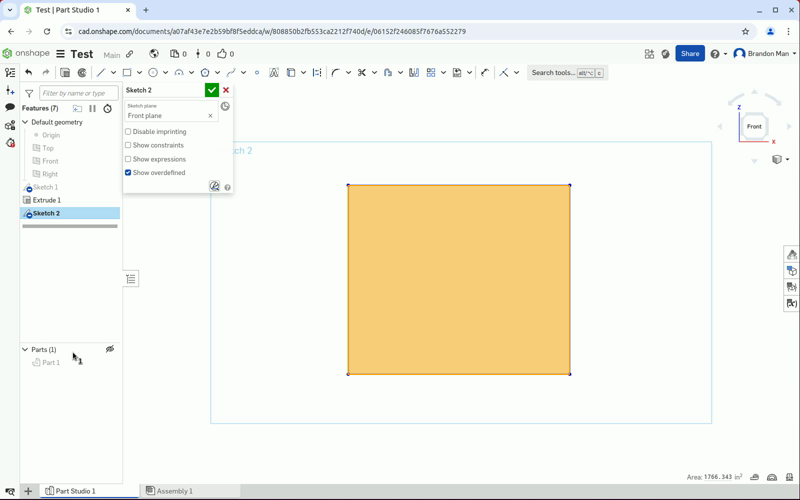
key(shift+y)
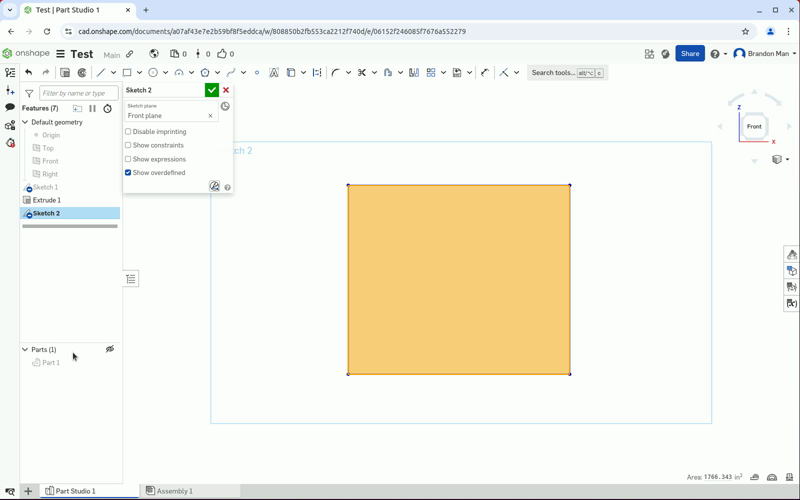
key(shift+e)
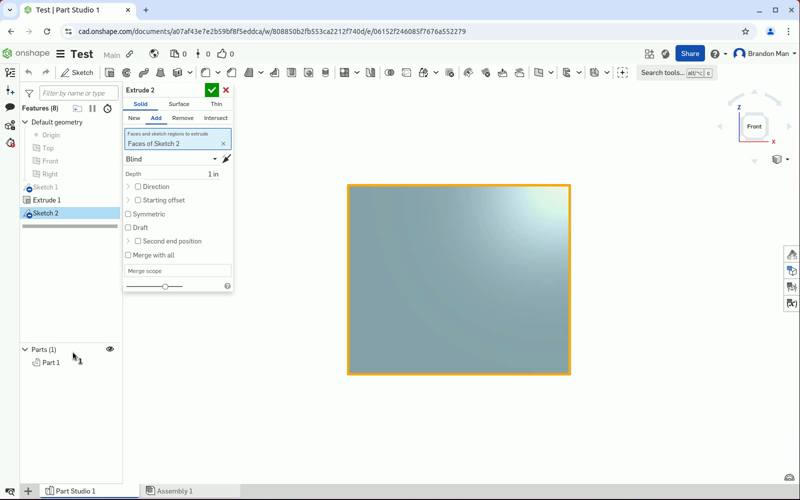
mouse_move(143, 106)
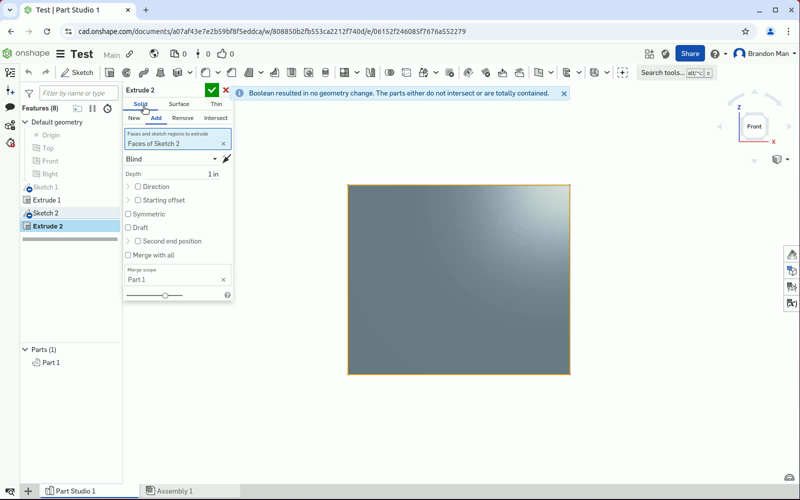
click(143, 106)
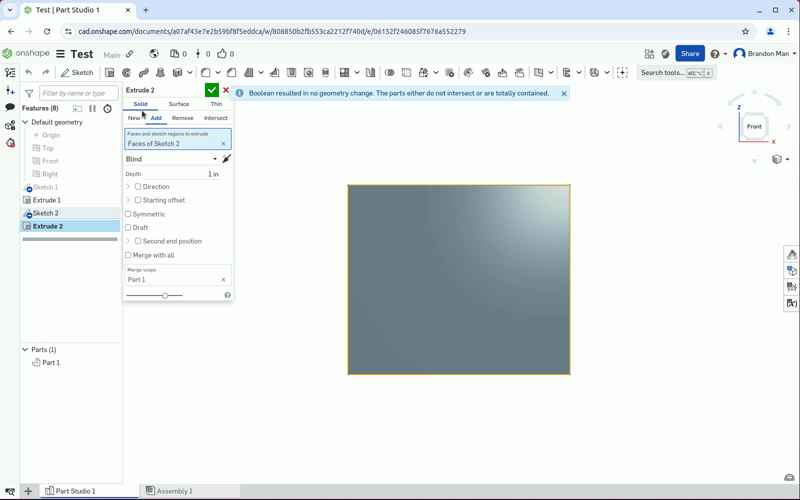
mouse_move(137, 120)
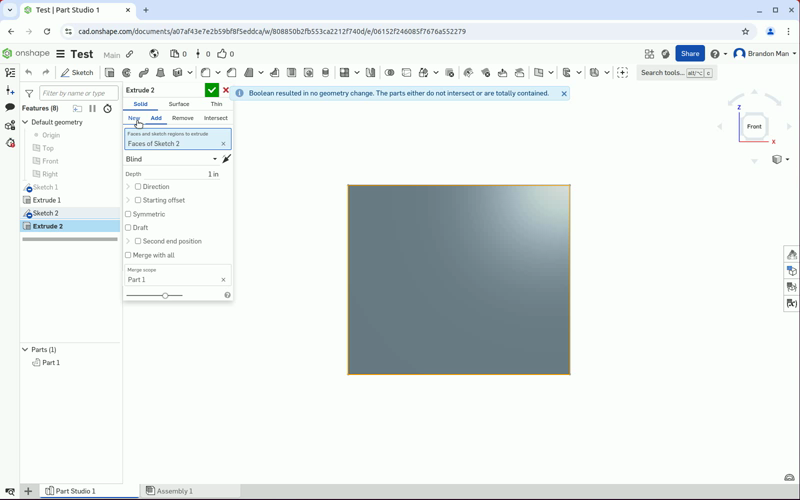
click(137, 120)
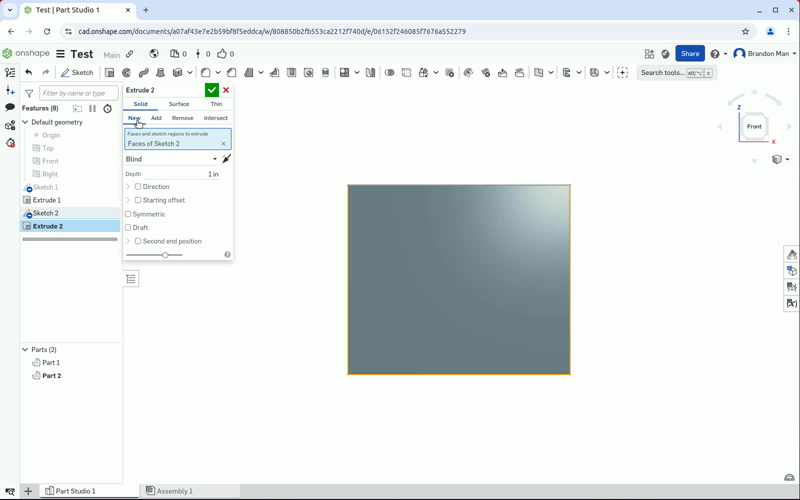
key(tab, 4)
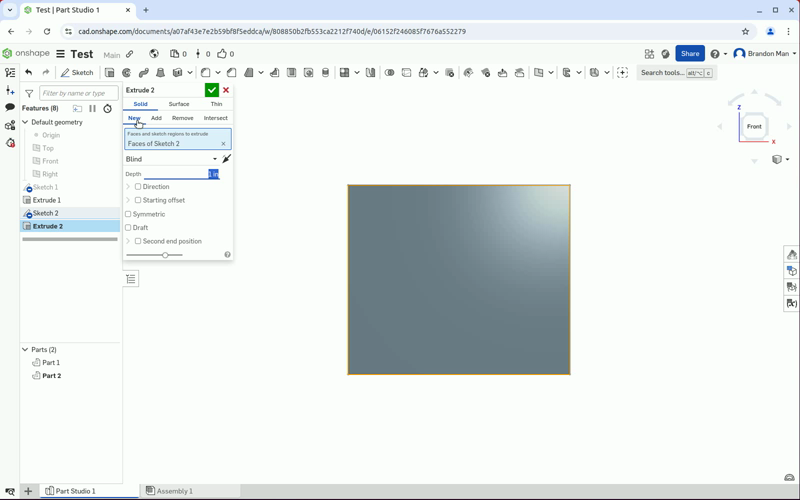
text(2.407)
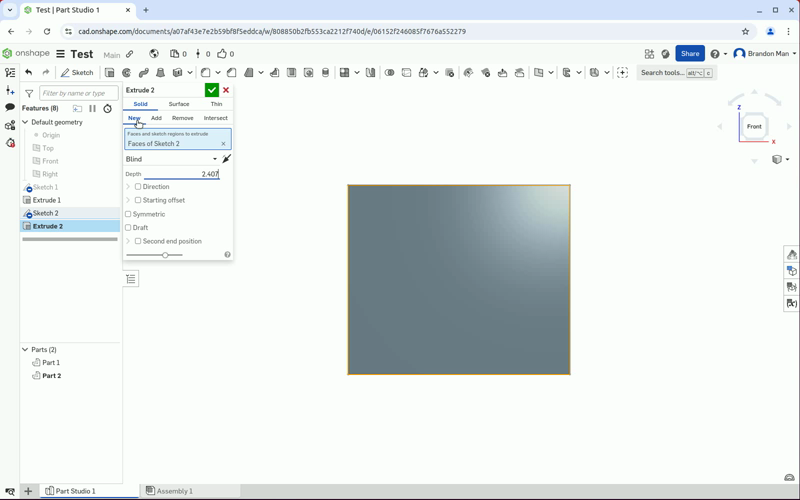
key(enter)
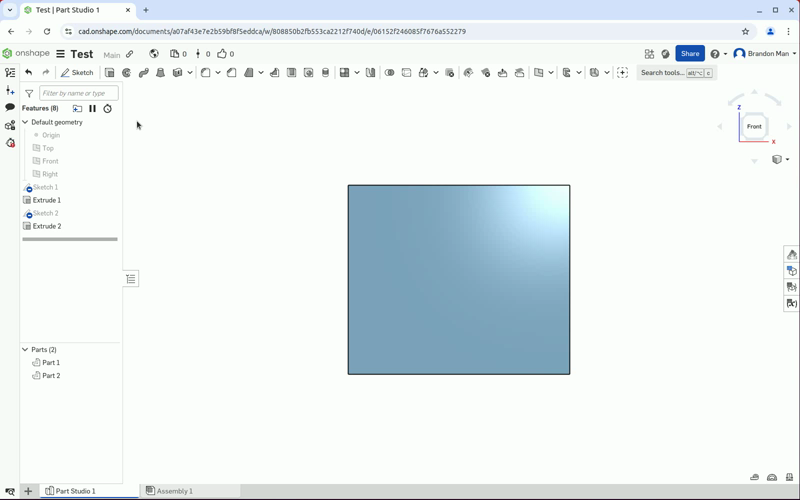
key(shift+h)
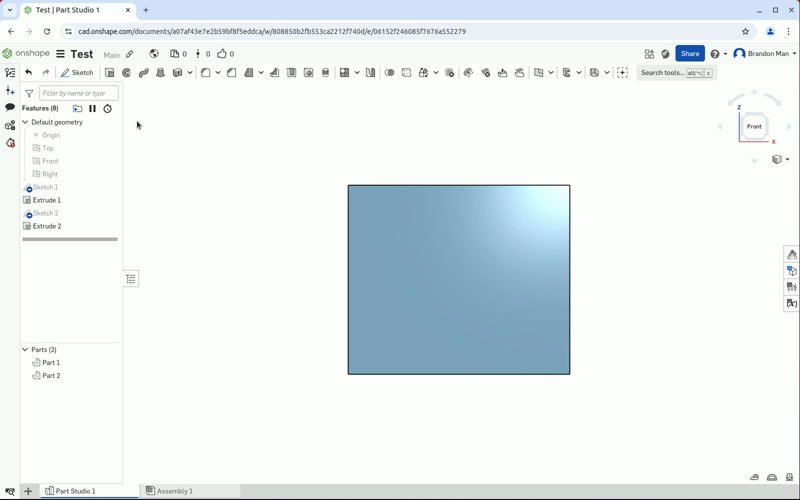
key(shift+h)
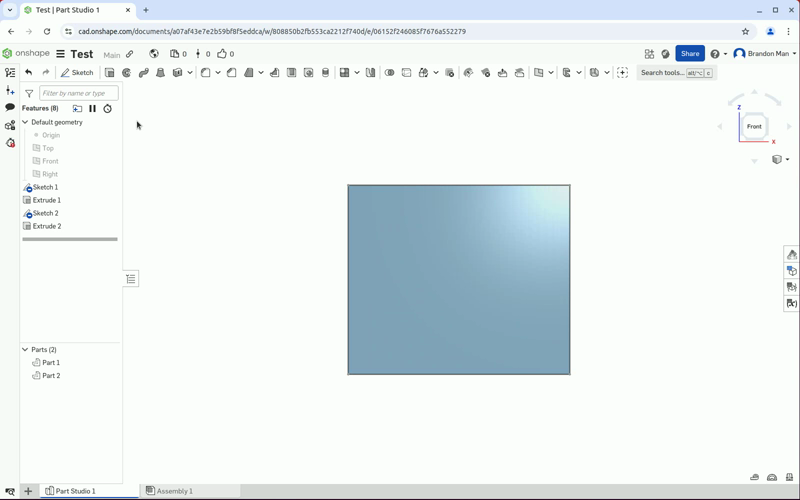
key(shift+7)
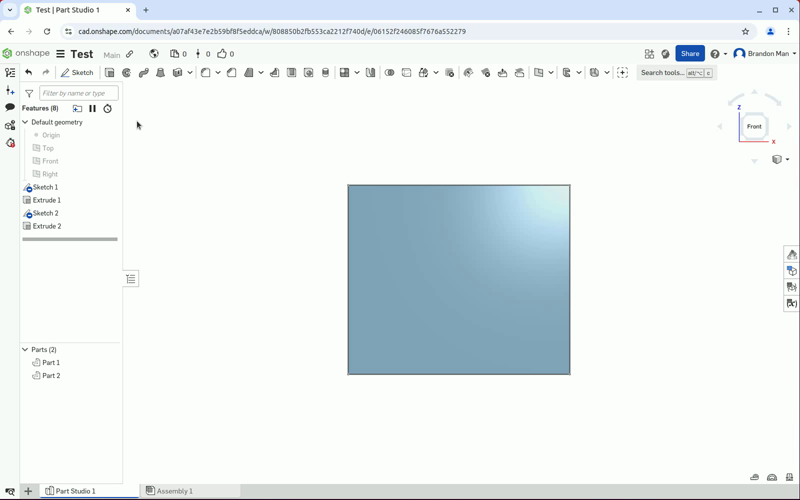
key(left, 2)
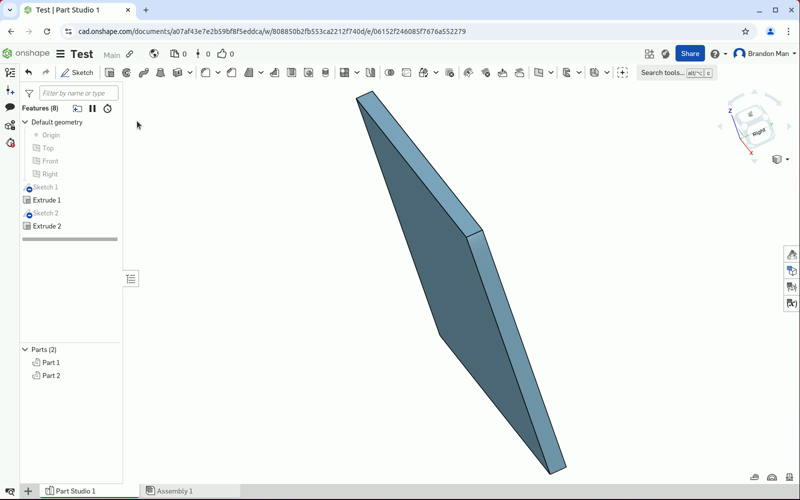
key(down, 2)
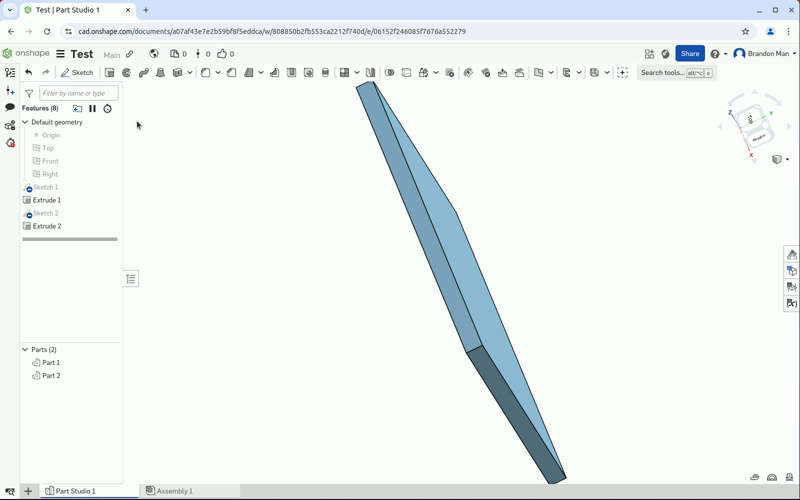
key(up, 2)
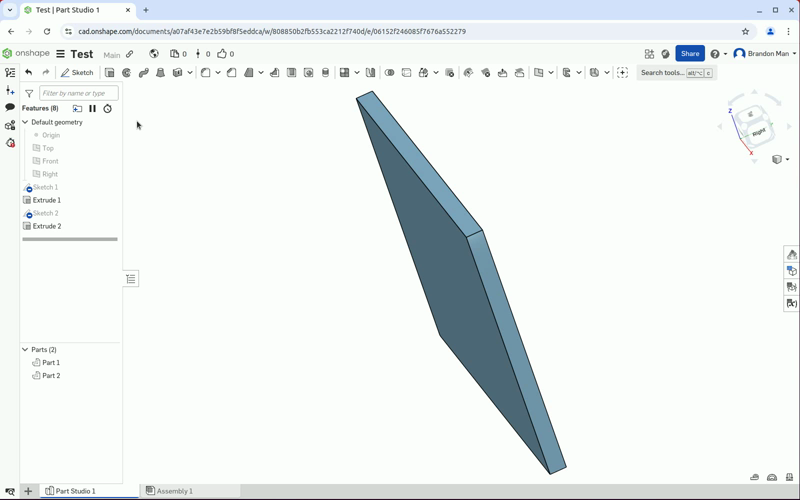
key(right, 2)
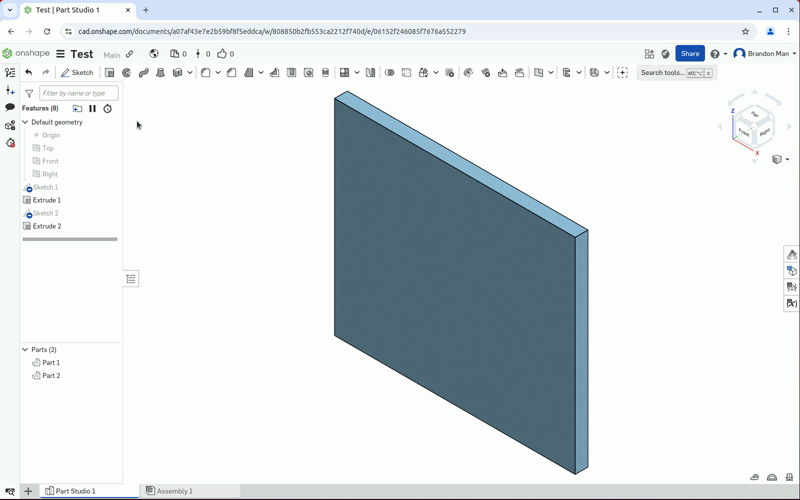
mouse_move(73, 189)
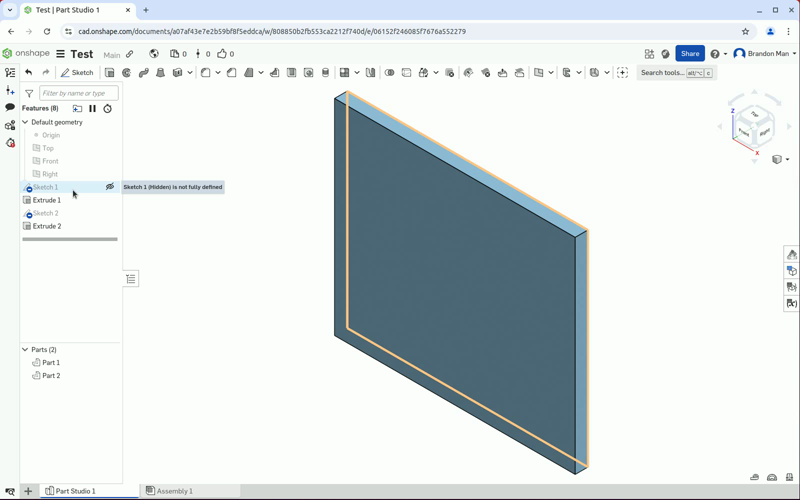
click(73, 189)